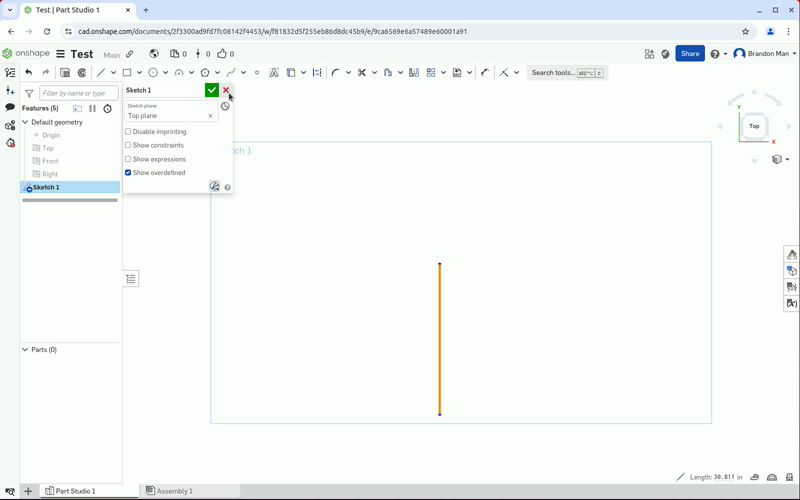
key(shift+h)
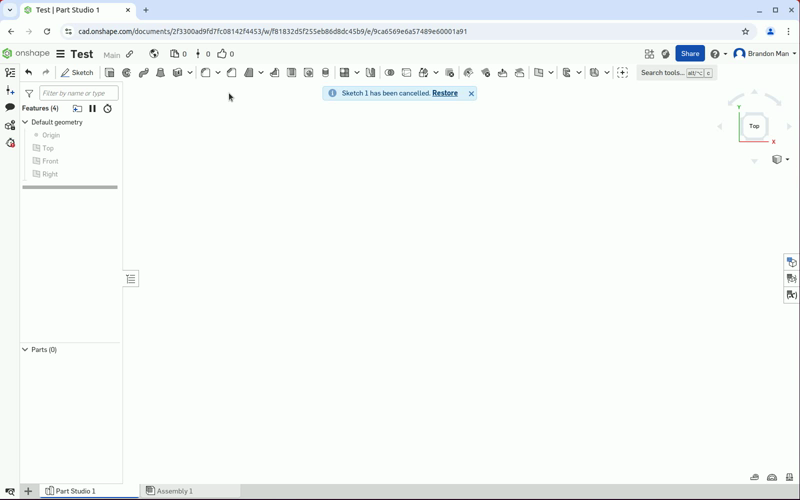
mouse_move(73, 352)
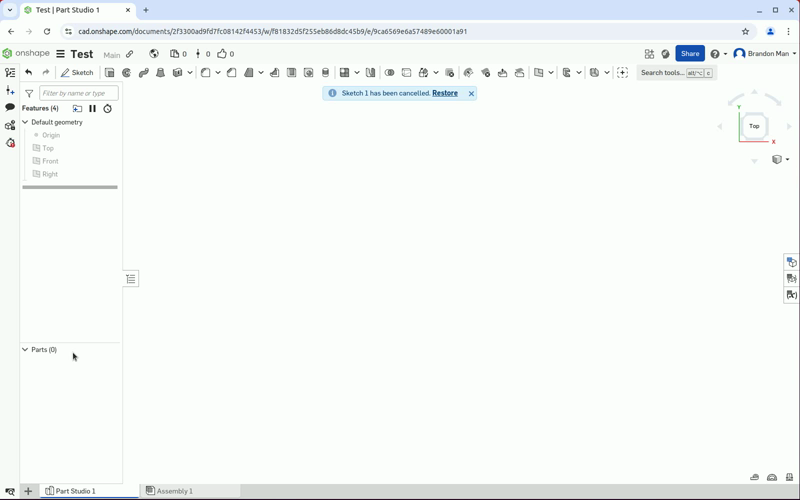
key(y)
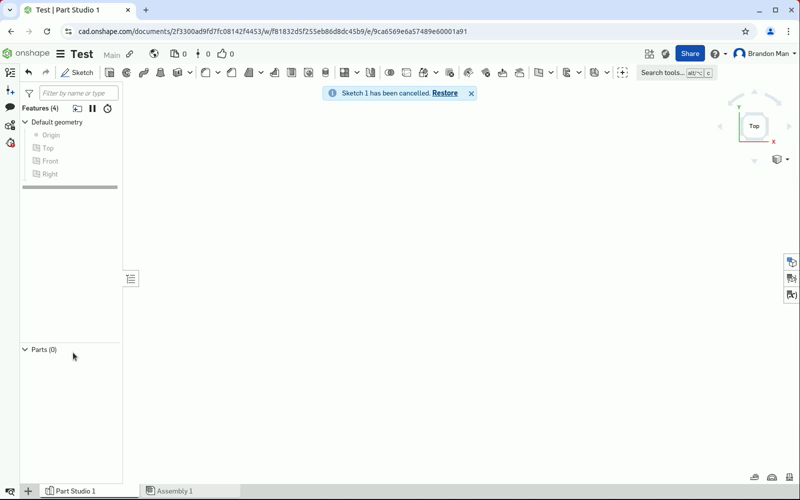
key(shift+p)
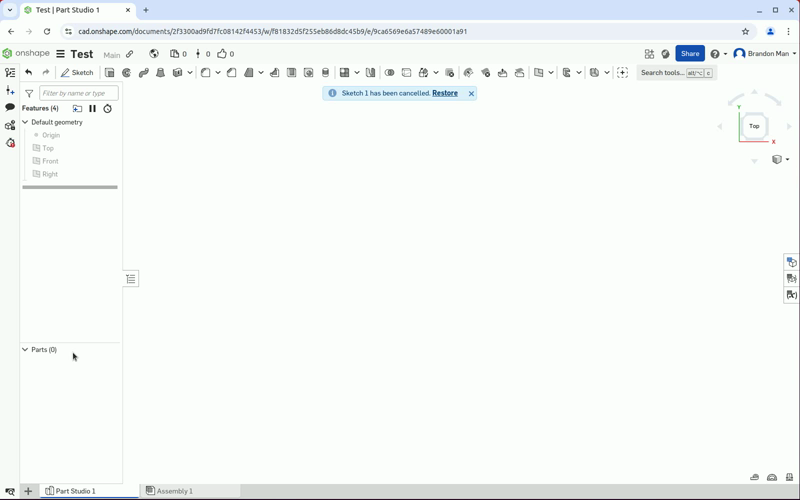
key(space)
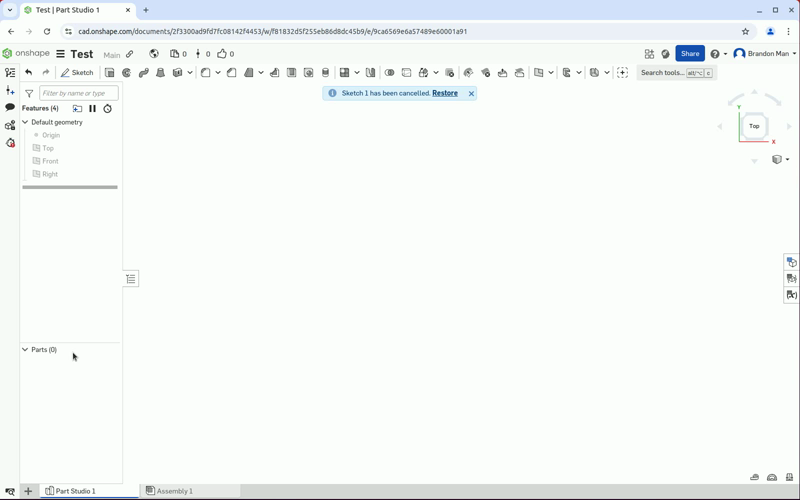
key_down(shift)
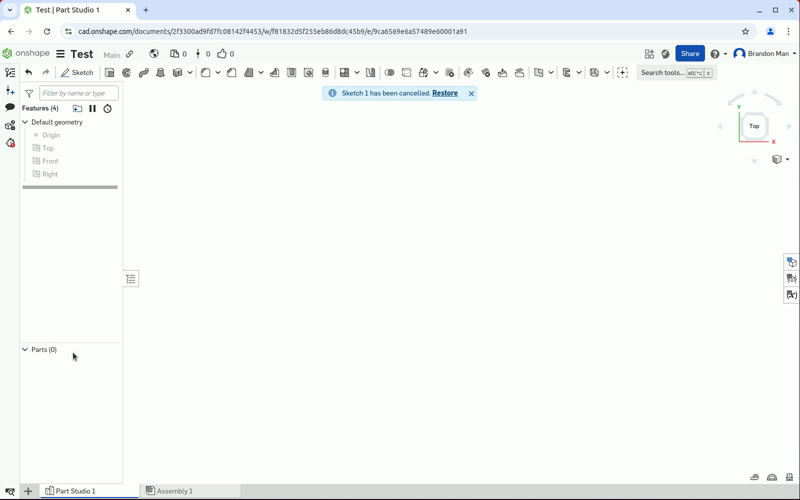
key(up)
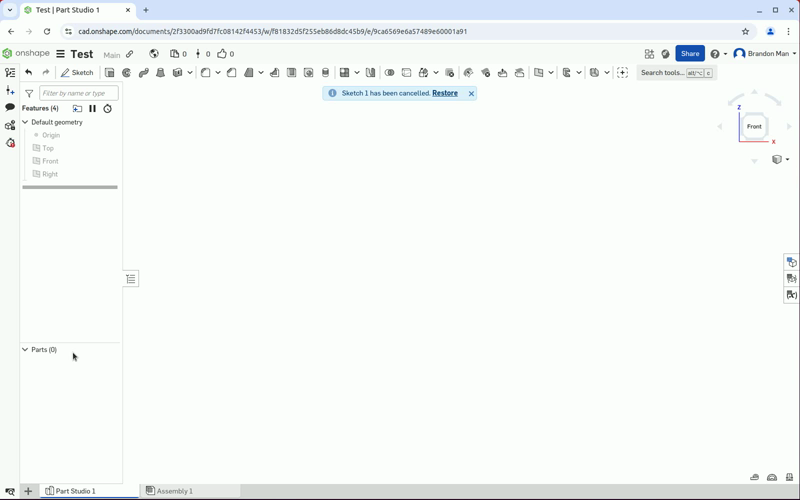
key_up(shift)
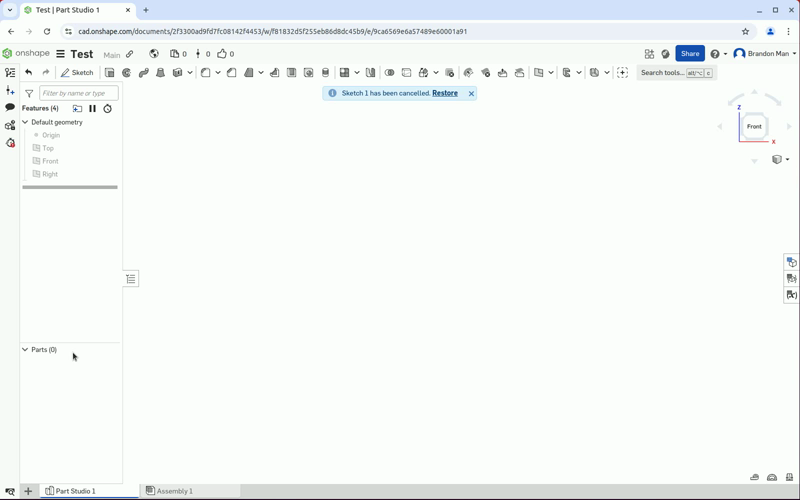
mouse_move(73, 352)
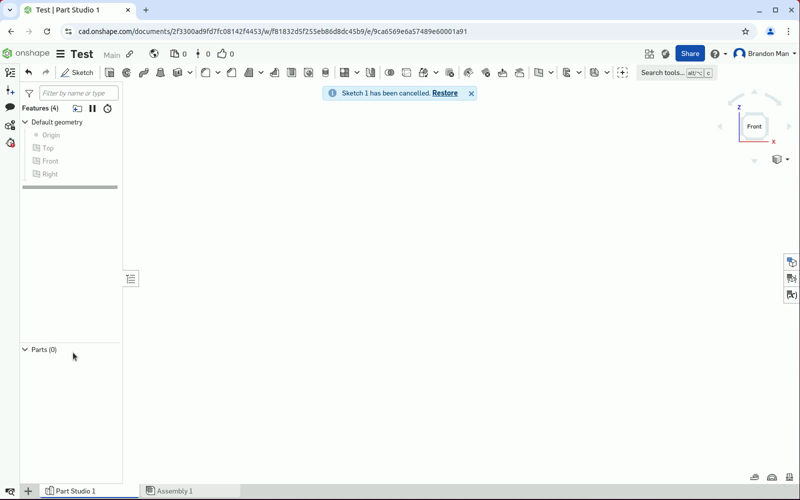
key(shift+y)
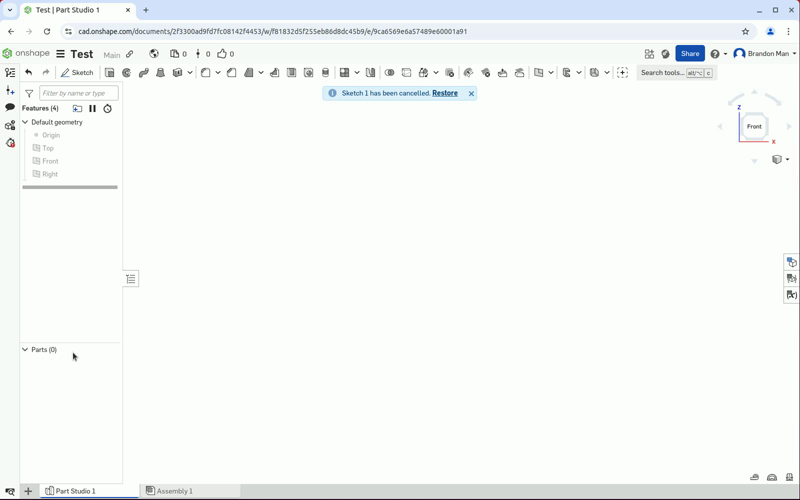
key(shift+s)
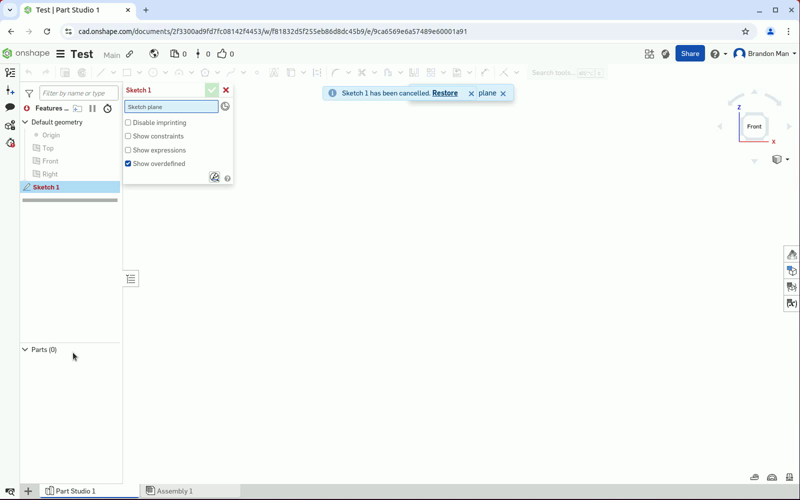
mouse_move(73, 163)
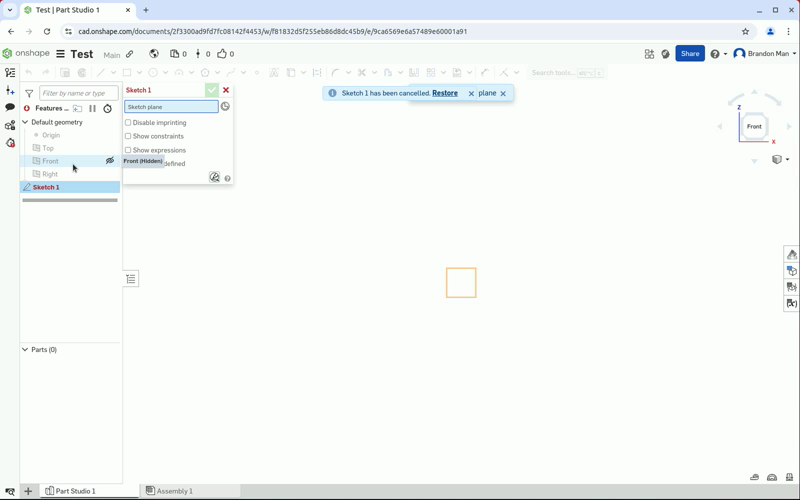
click(73, 163)
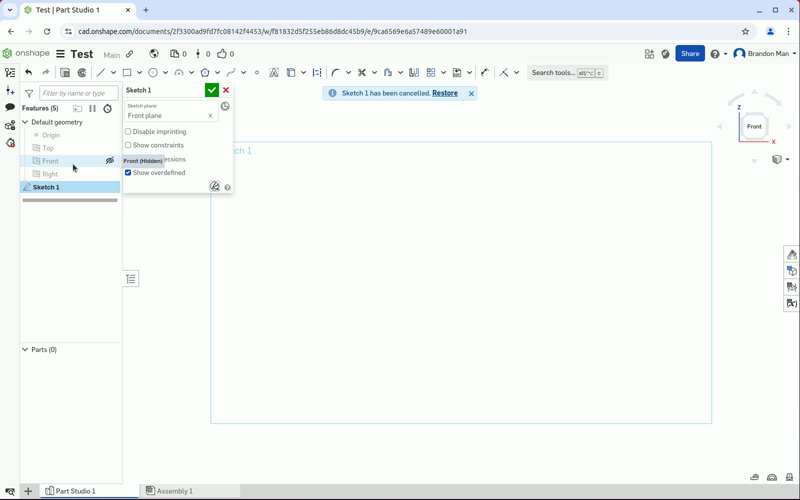
mouse_move(73, 352)
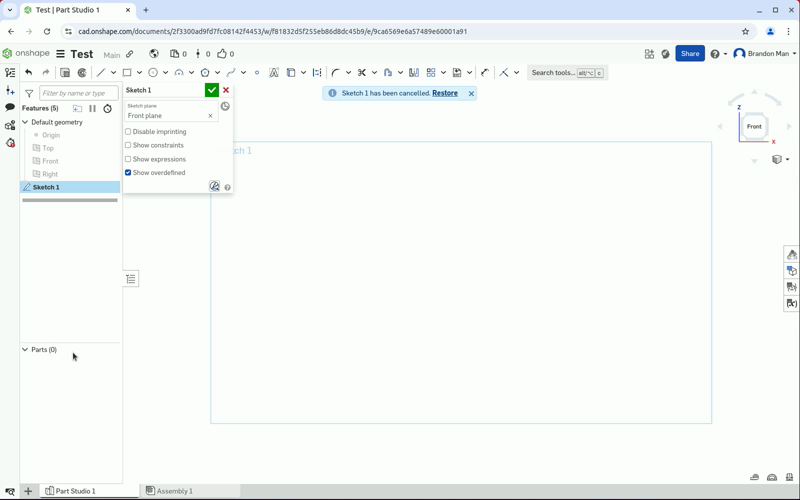
key(y)
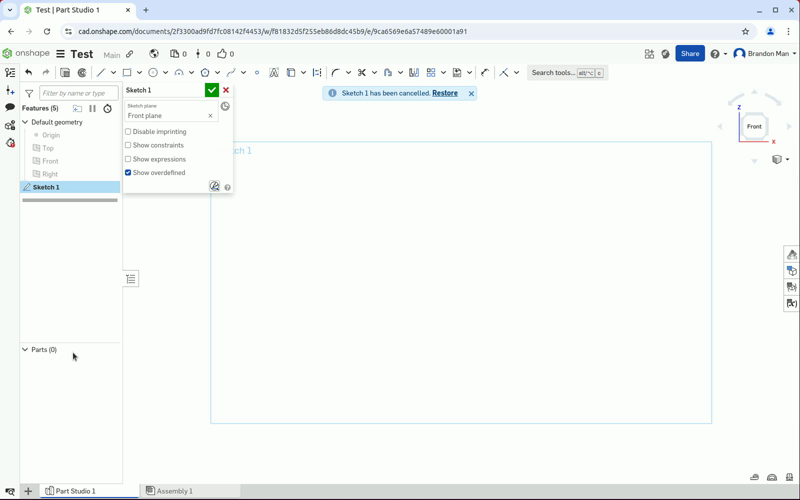
key(c)
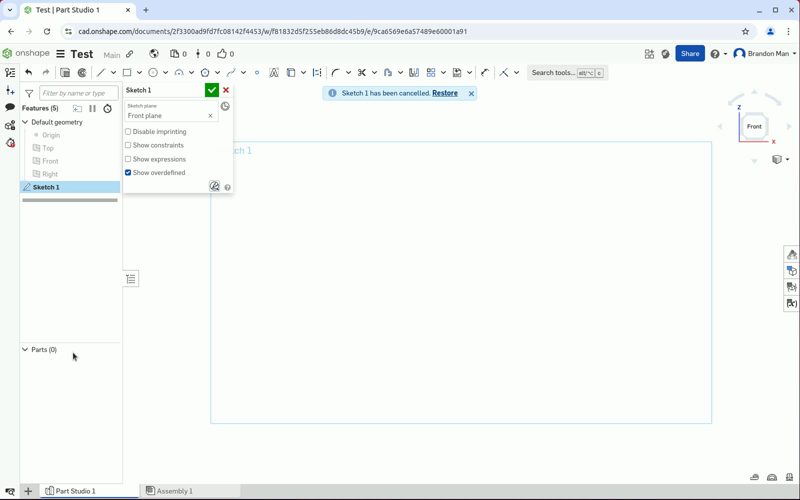
key_down(shift)
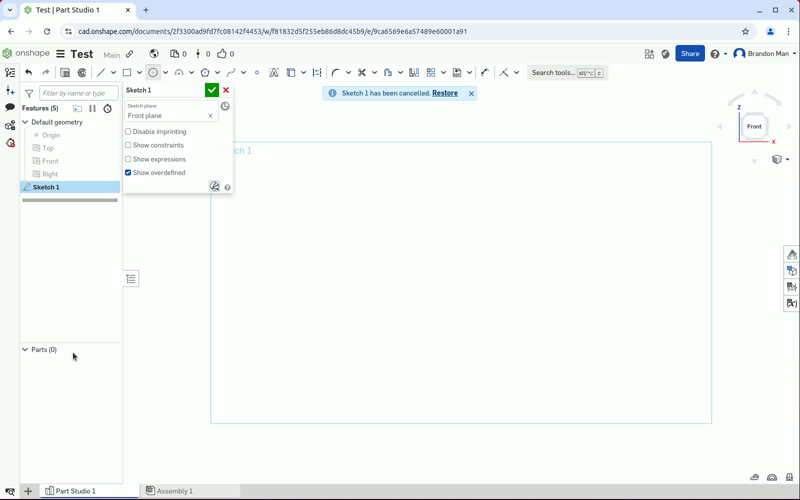
mouse_move(460, 282)
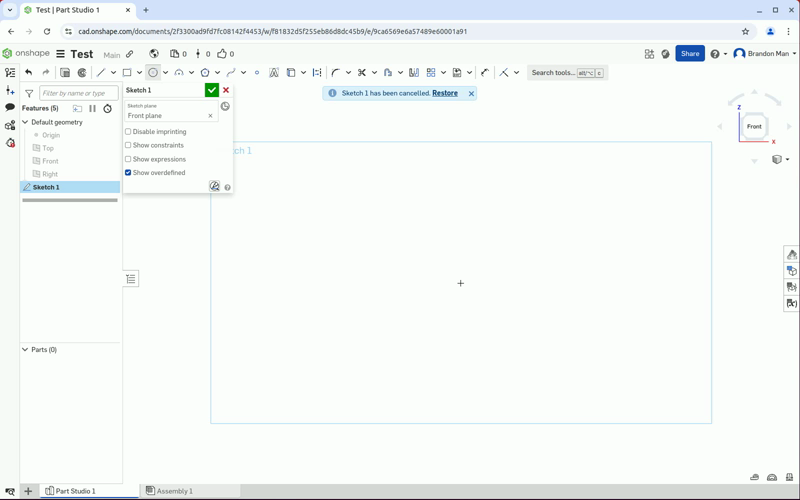
click(460, 282)
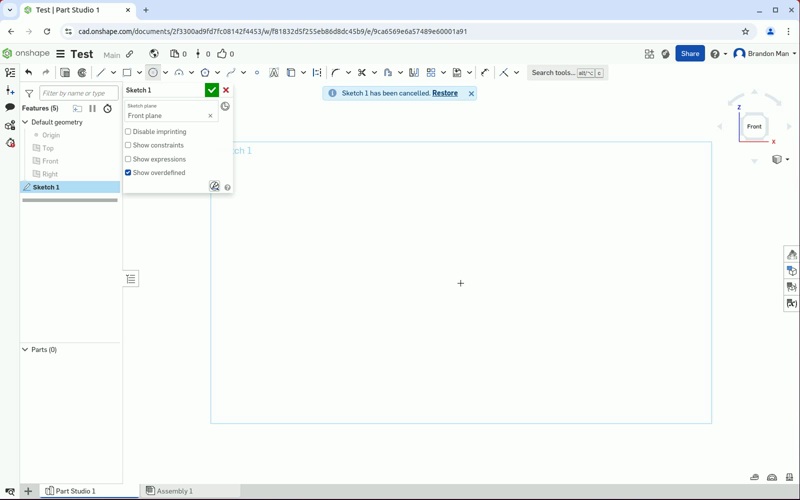
key_up(shift)
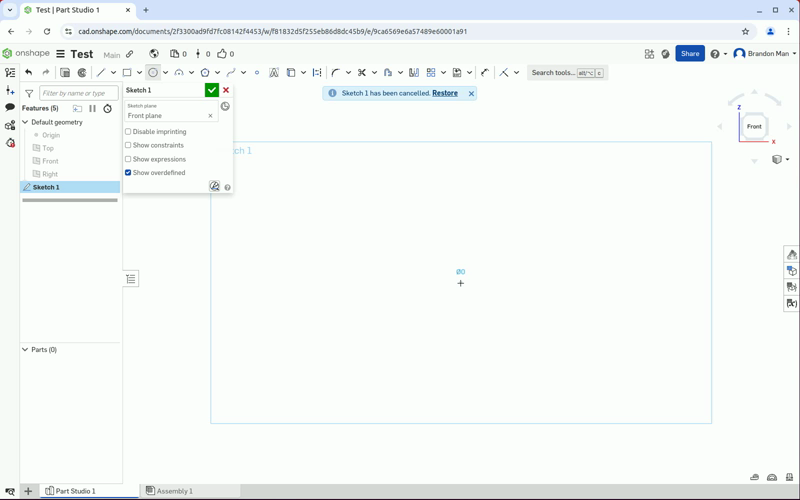
mouse_move(505, 282)
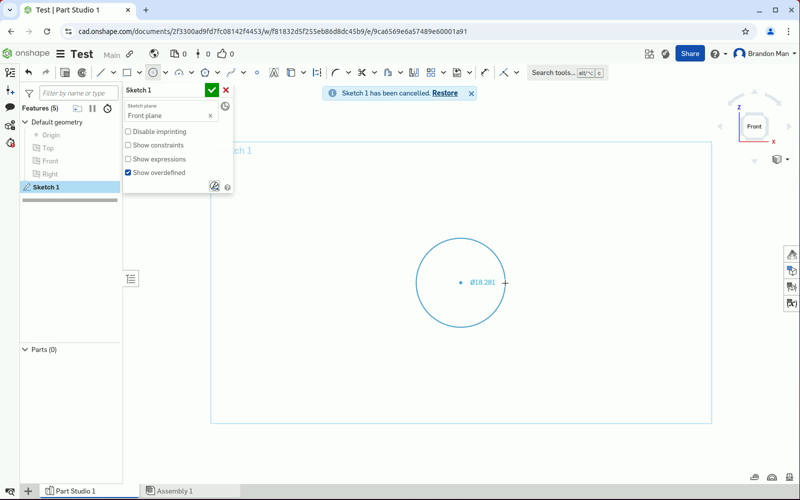
click(505, 282)
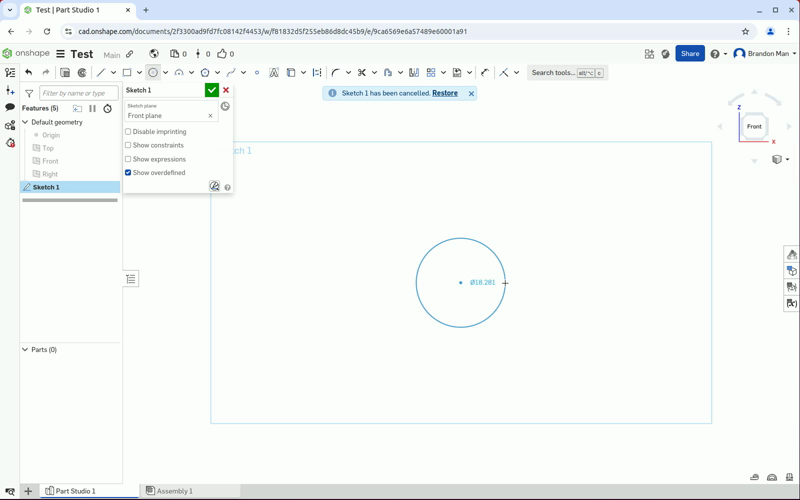
key(esc)
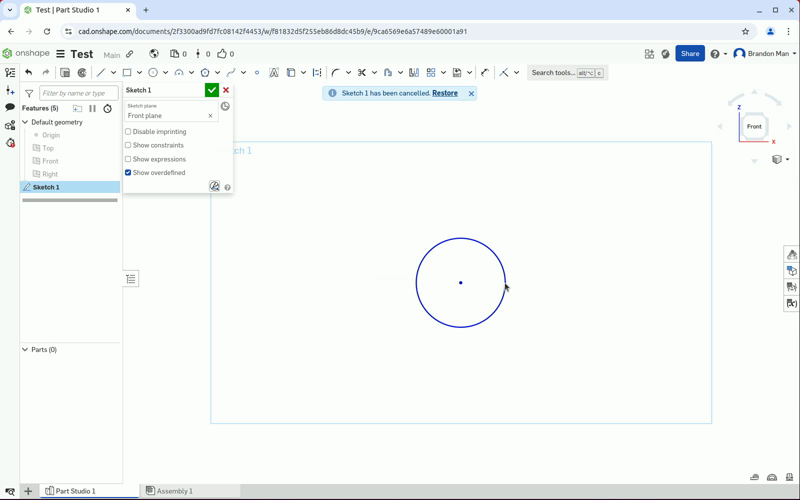
key(c)
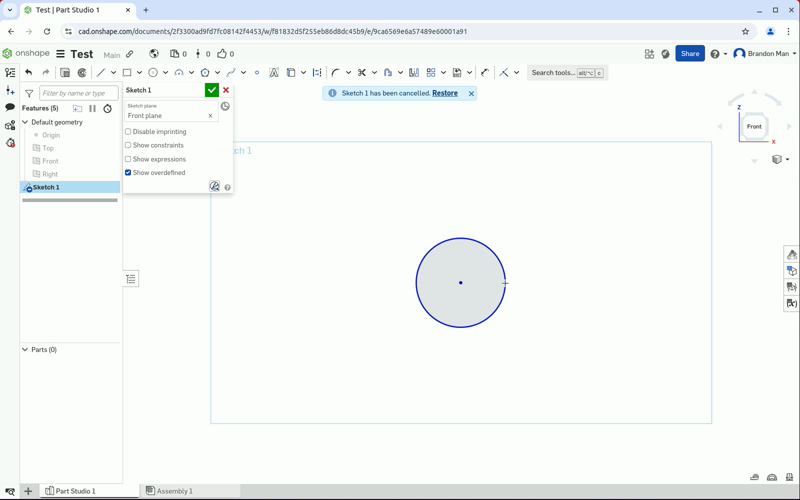
key_down(shift)
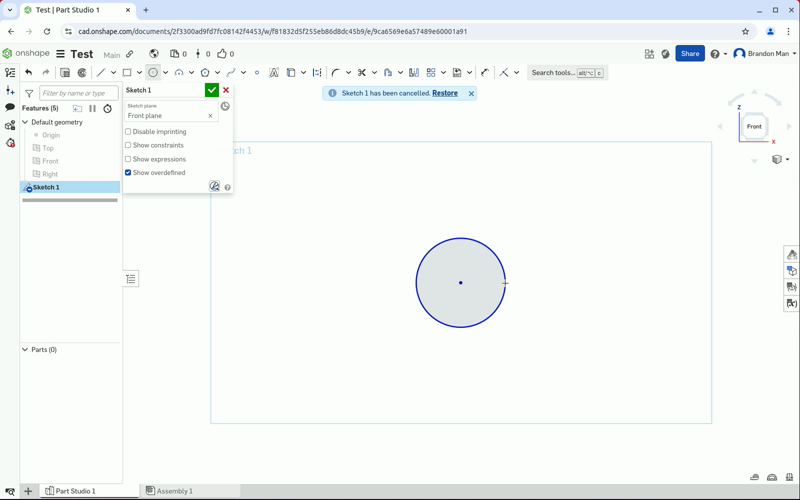
mouse_move(460, 282)
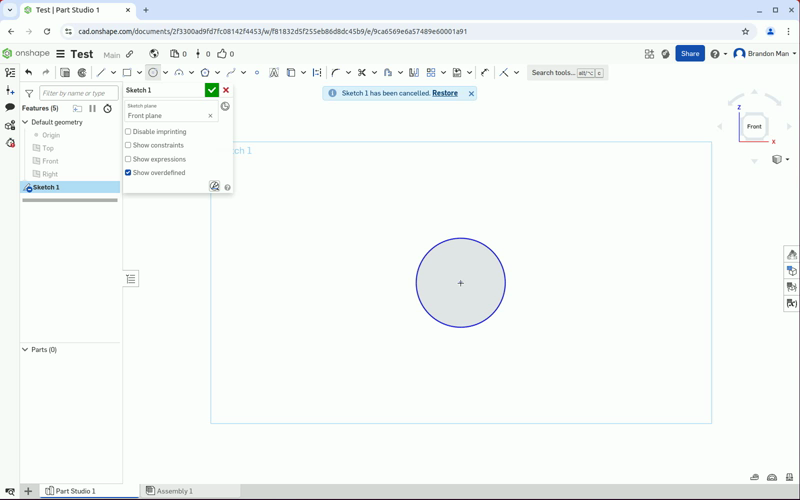
click(460, 282)
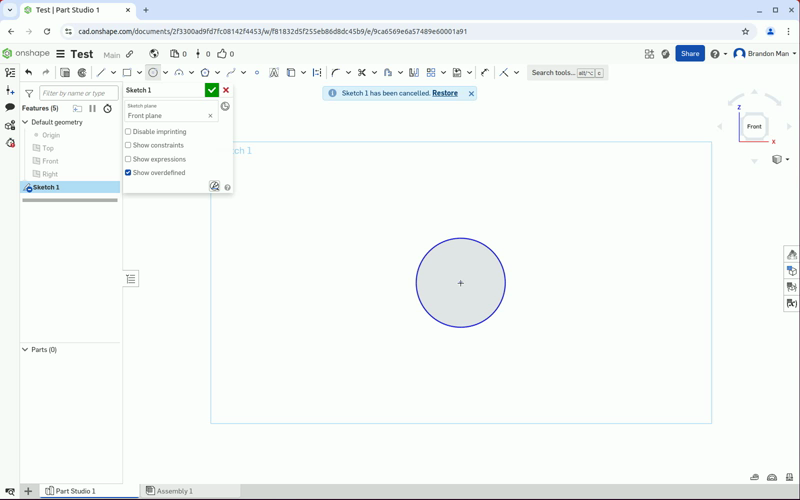
key_up(shift)
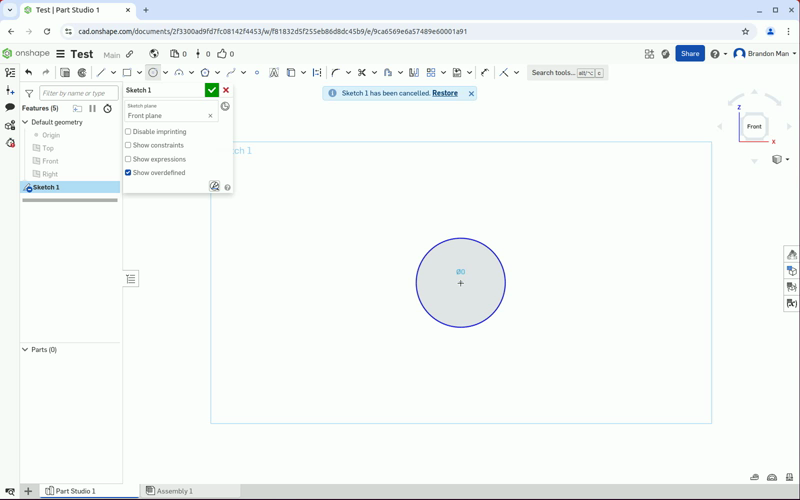
mouse_move(478, 282)
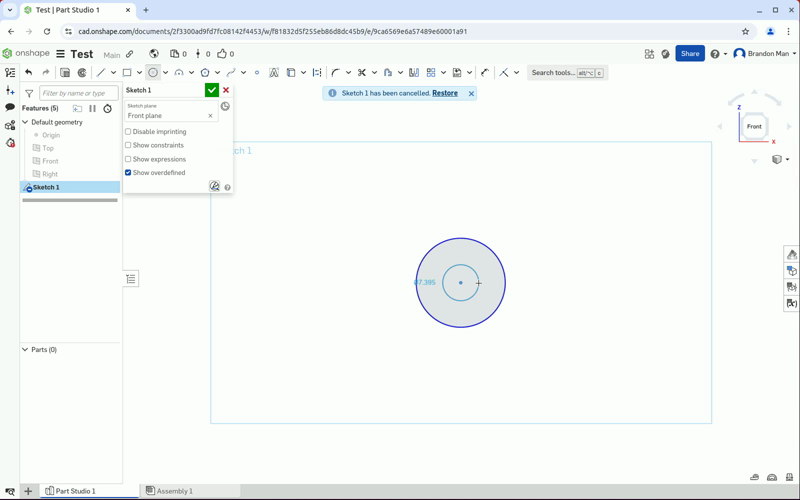
click(478, 282)
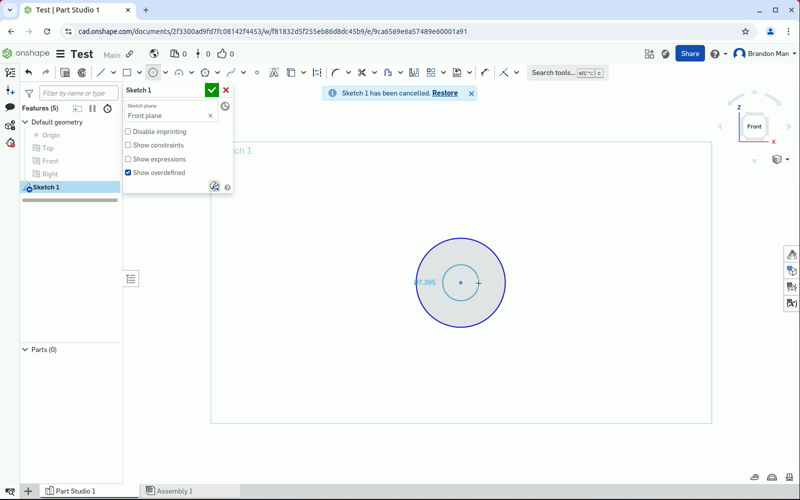
key(esc)
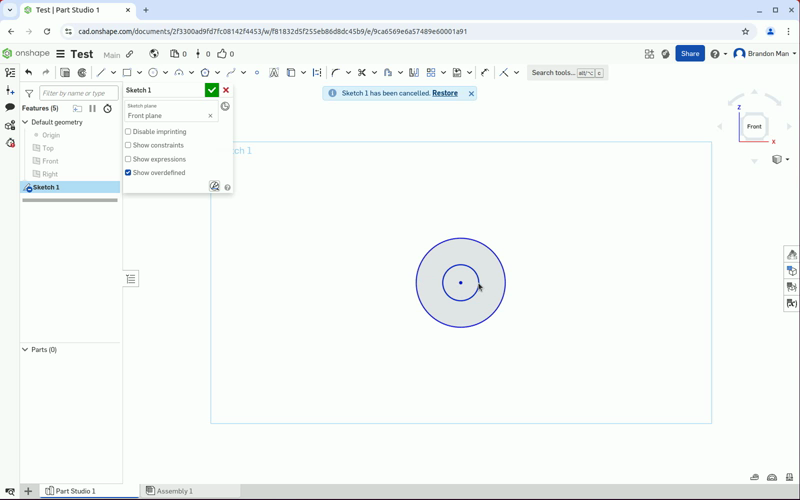
mouse_move(478, 297)
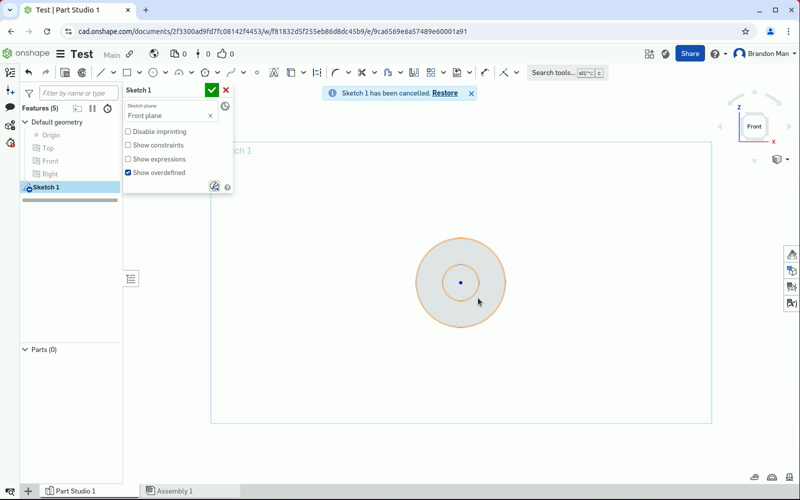
click(478, 297)
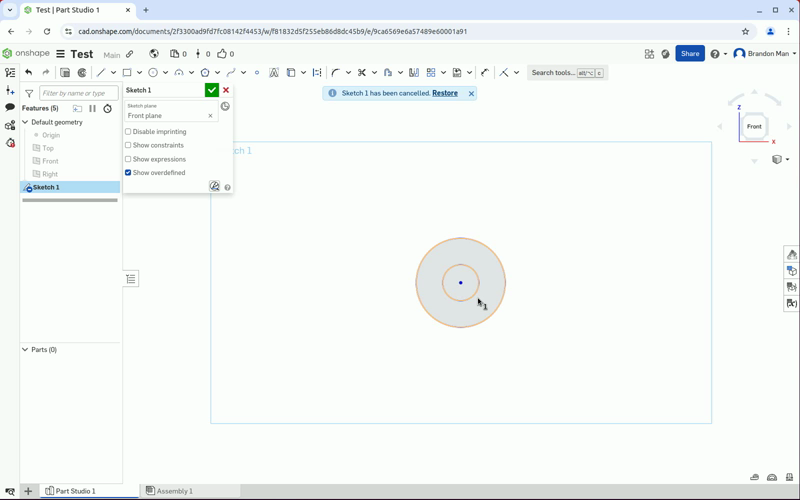
mouse_move(73, 352)
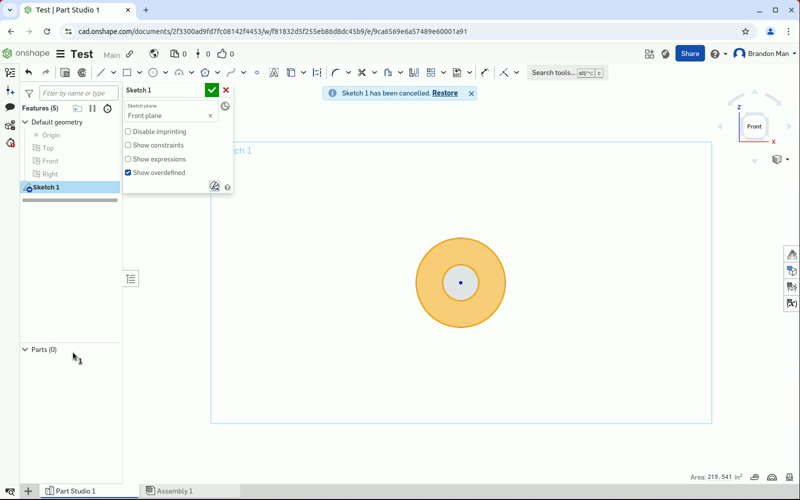
key(shift+y)
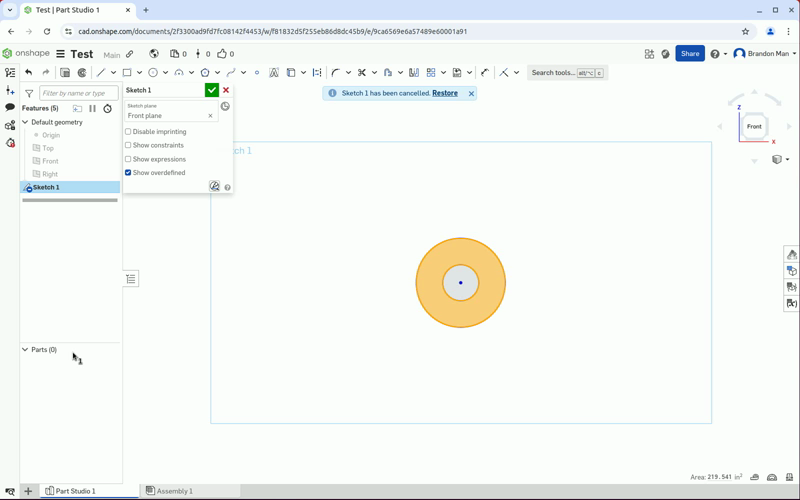
key(shift+e)
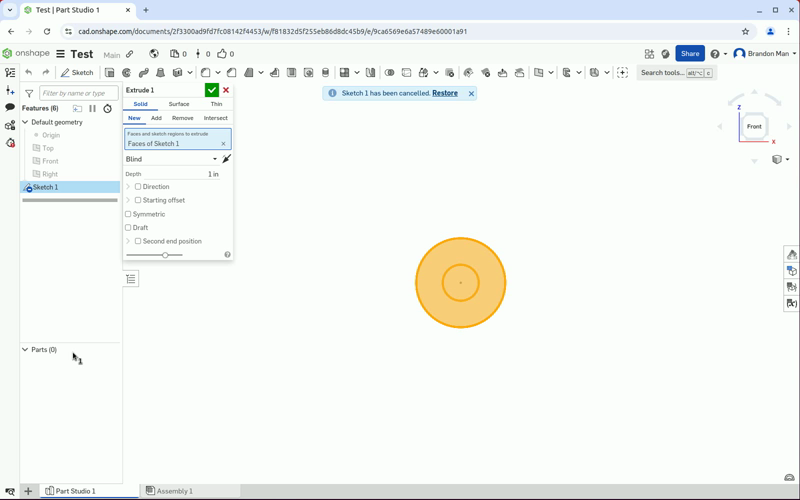
mouse_move(143, 106)
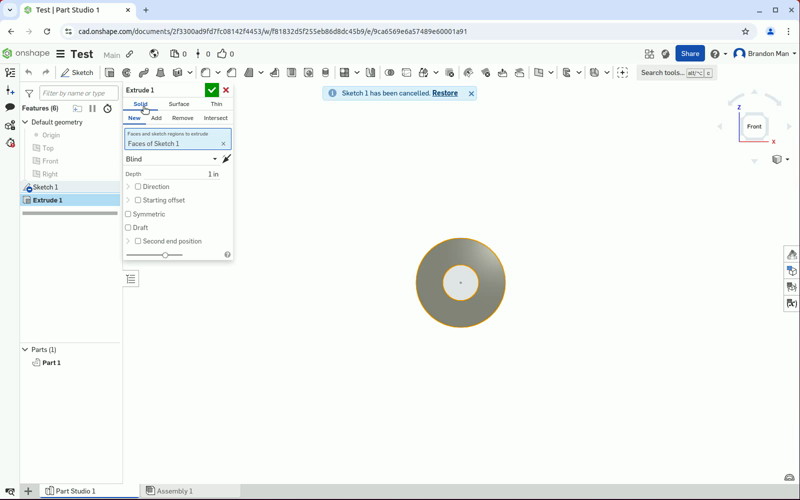
click(143, 106)
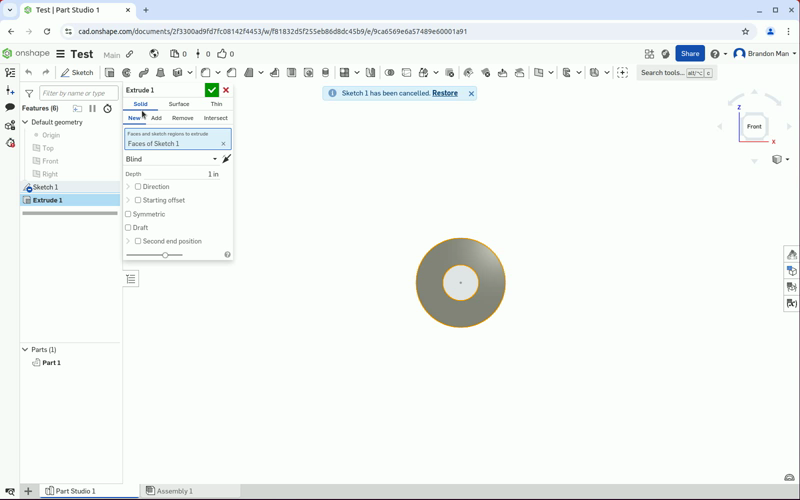
mouse_move(137, 120)
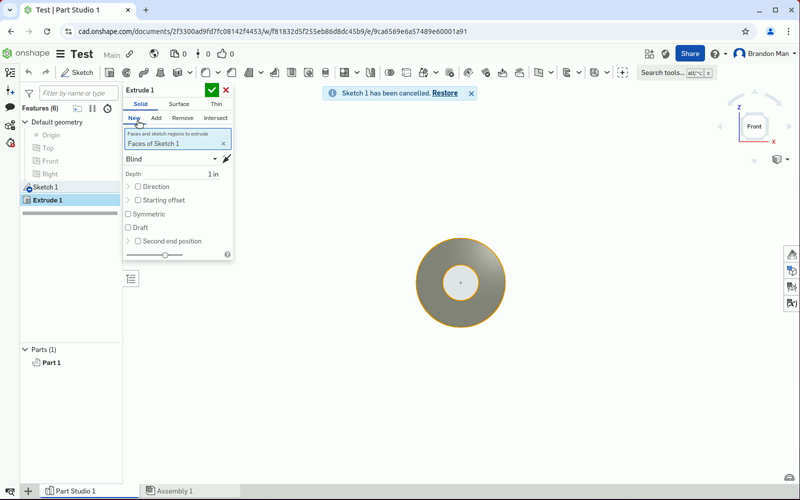
click(137, 120)
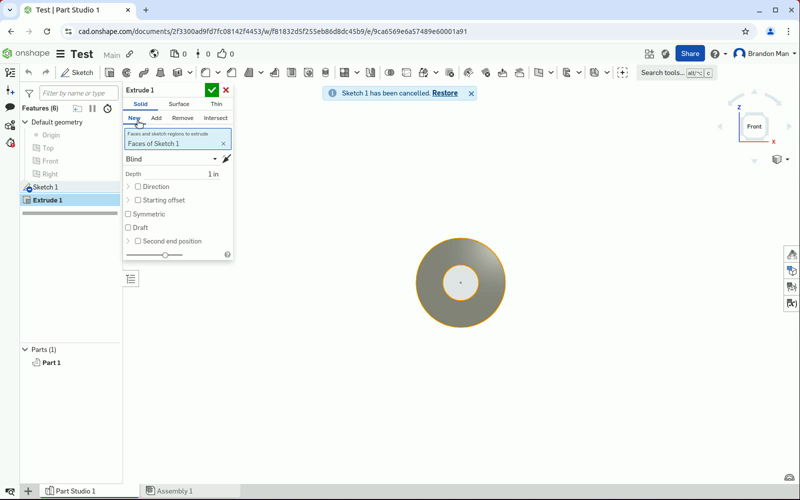
key(tab, 4)
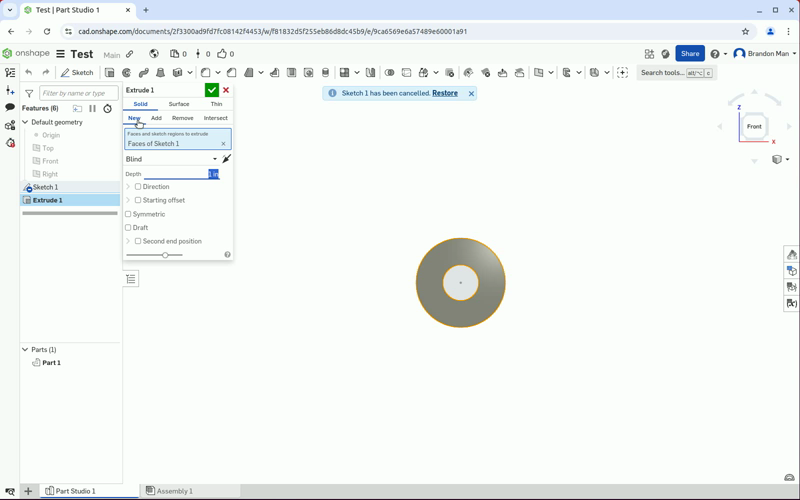
text(3.611)
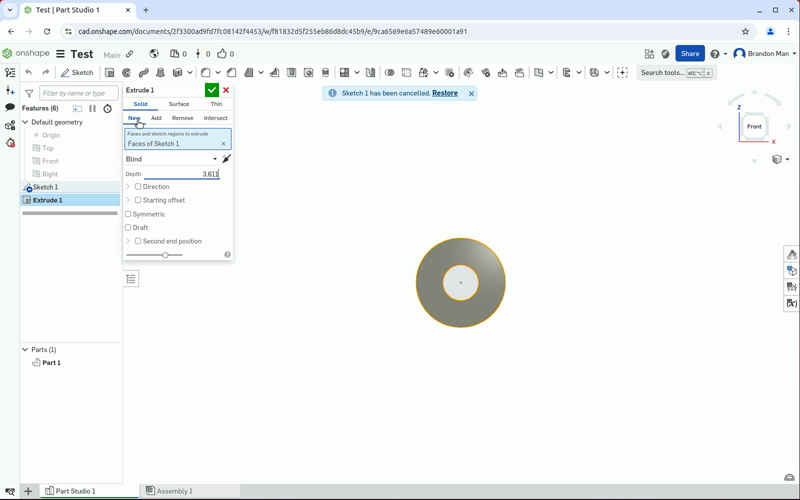
key(enter)
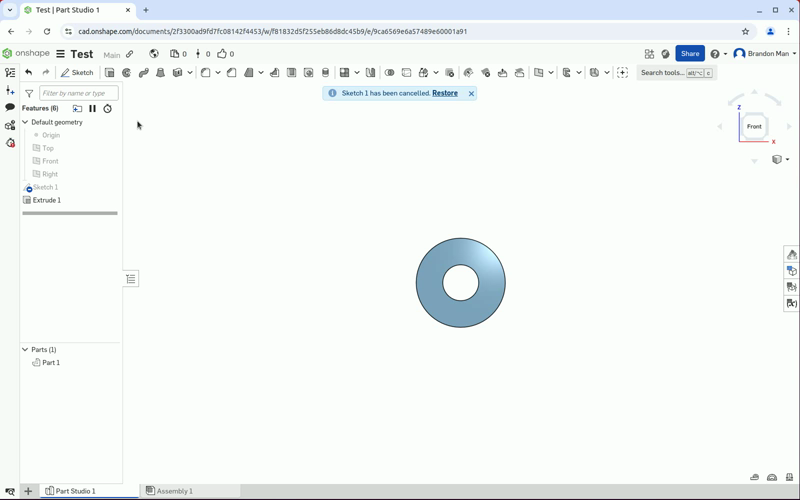
key(shift+h)
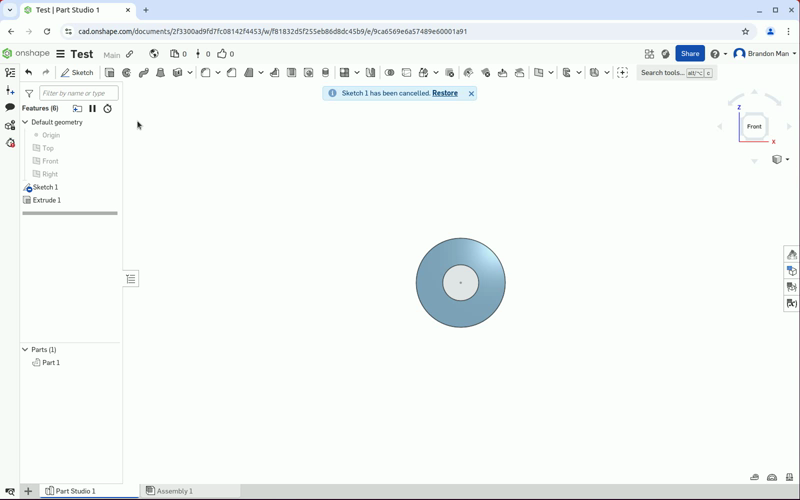
key(shift+h)
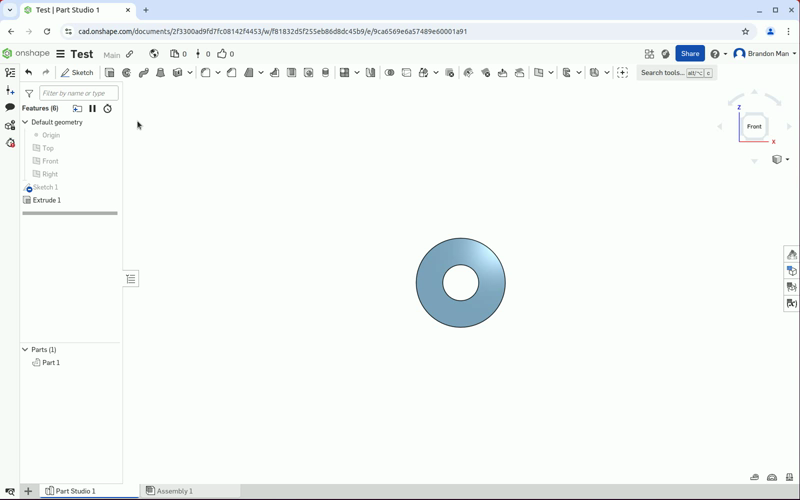
mouse_move(73, 189)
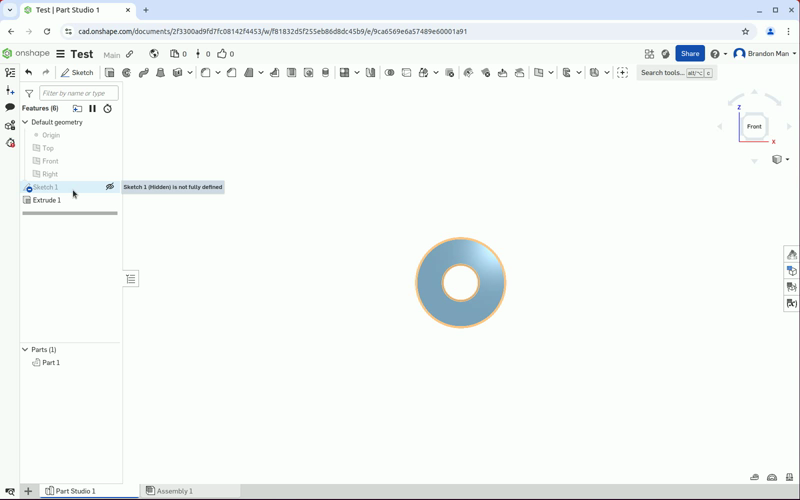
click(73, 189)
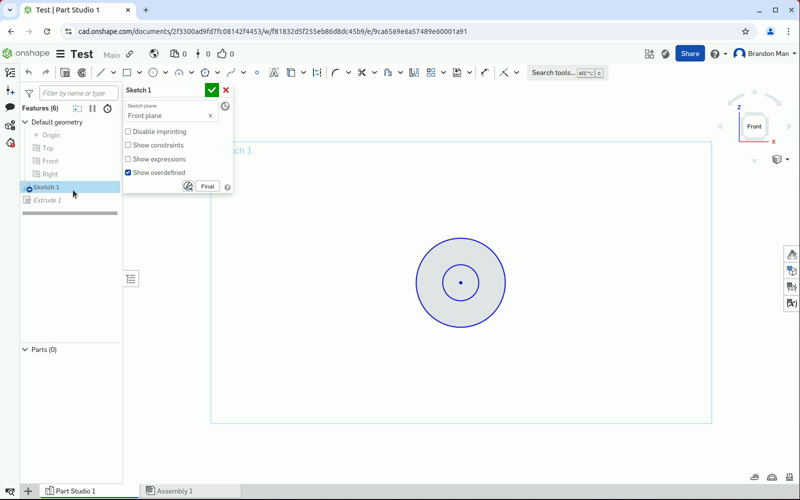
mouse_move(229, 92)
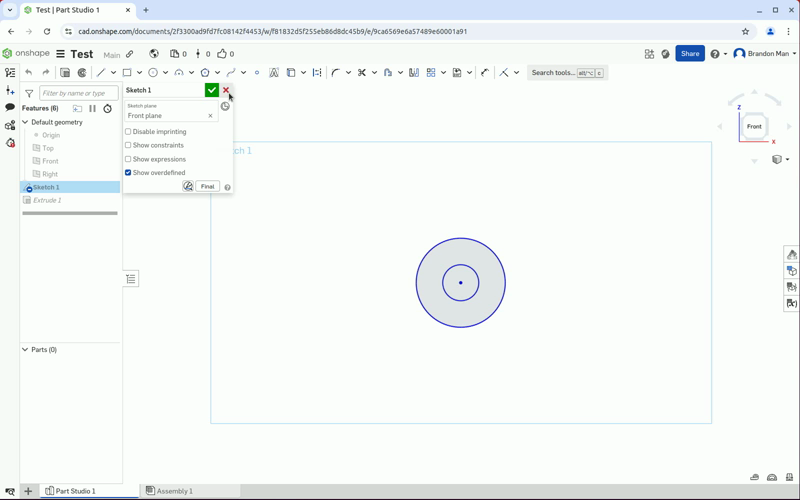
click(229, 92)
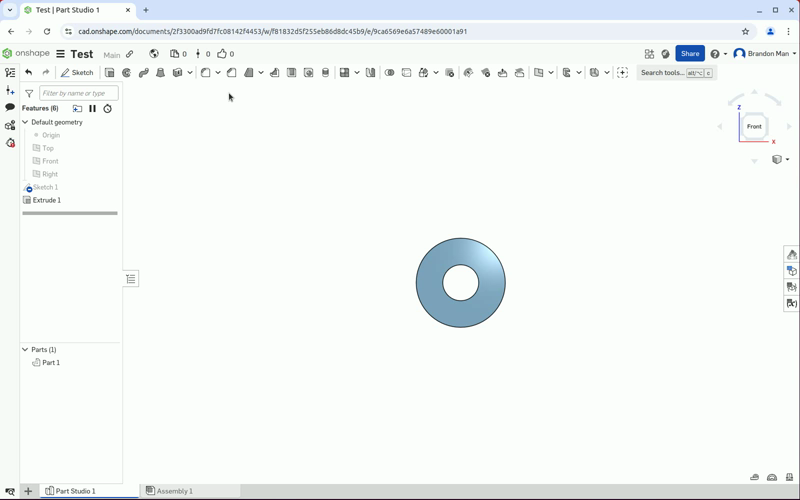
mouse_move(541, 75)
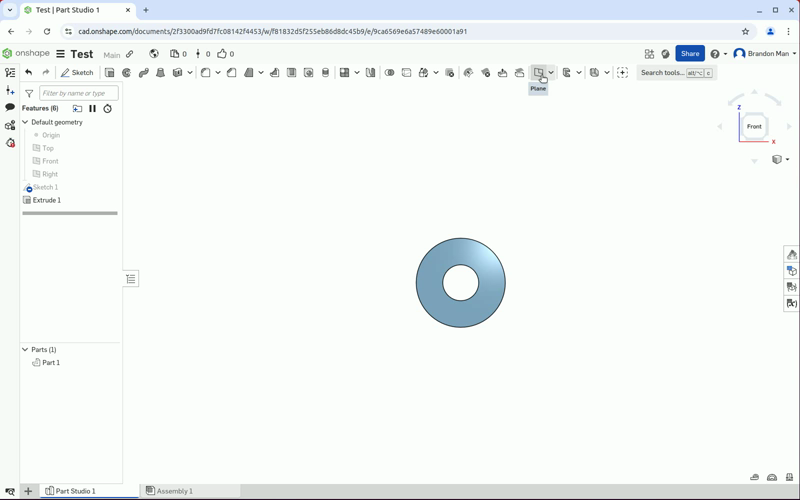
click(541, 75)
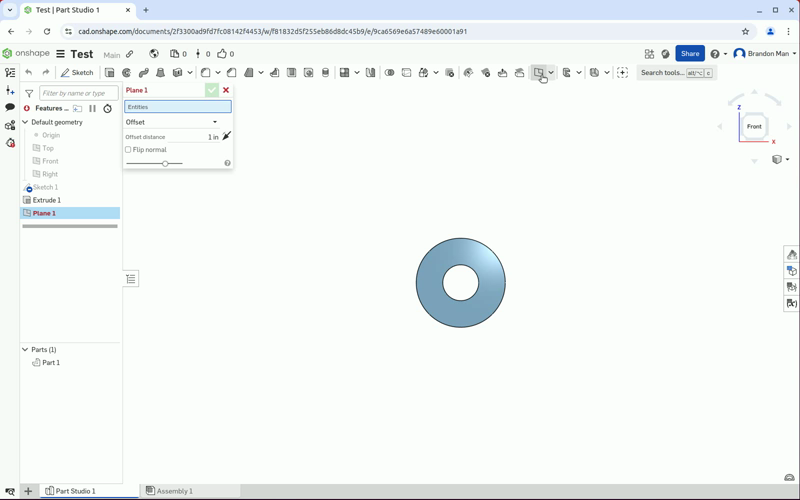
mouse_move(73, 163)
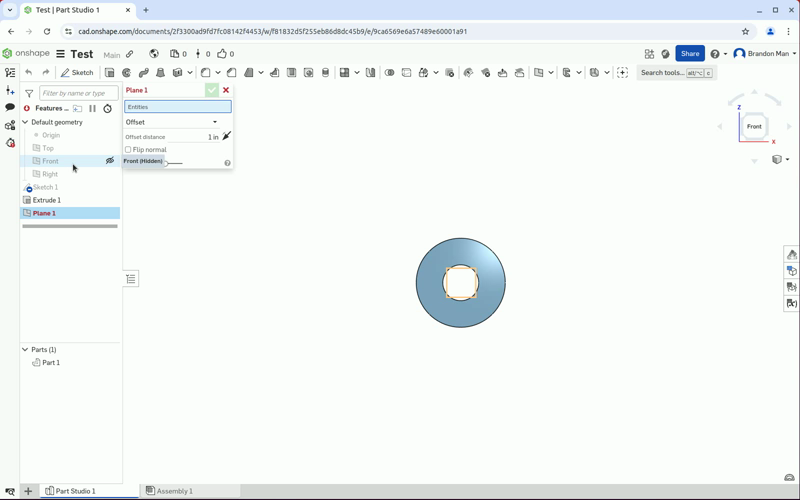
click(73, 163)
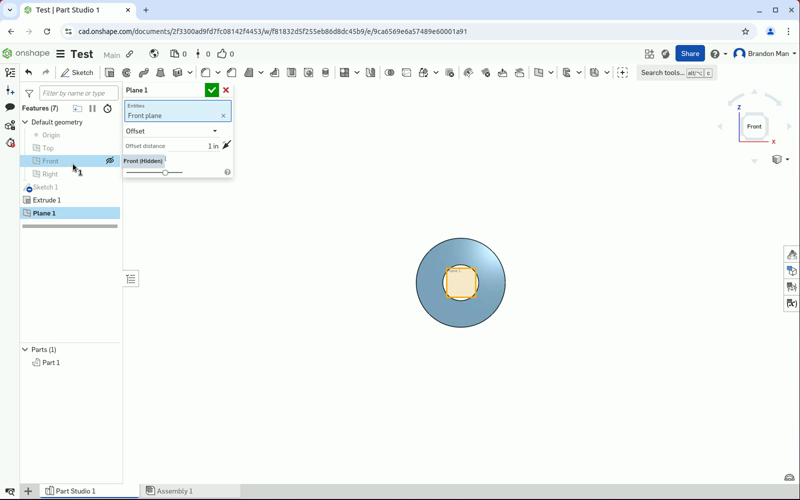
key(tab, 2)
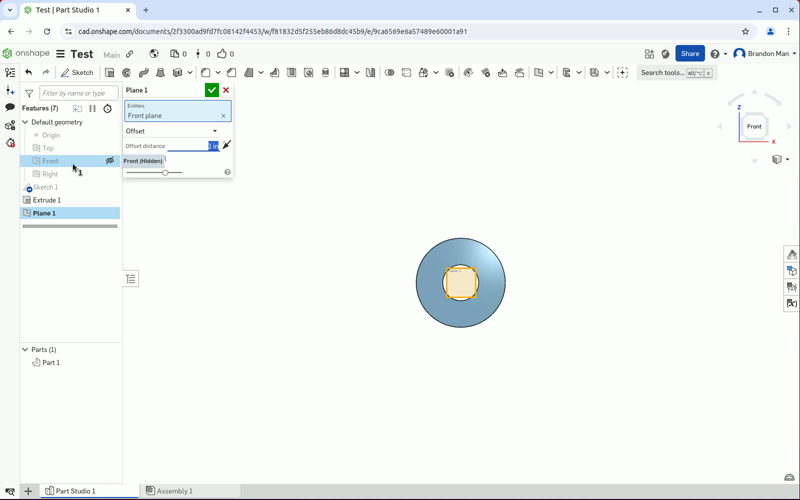
text(3.605)
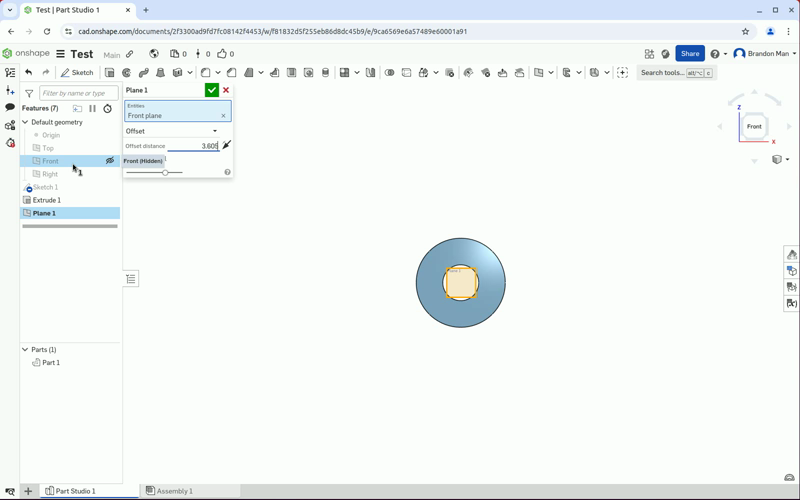
key(enter, 2)
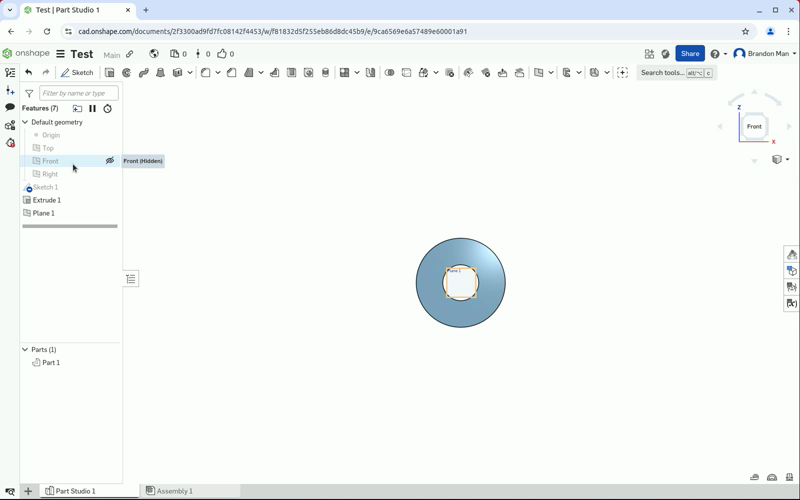
key(shift+s)
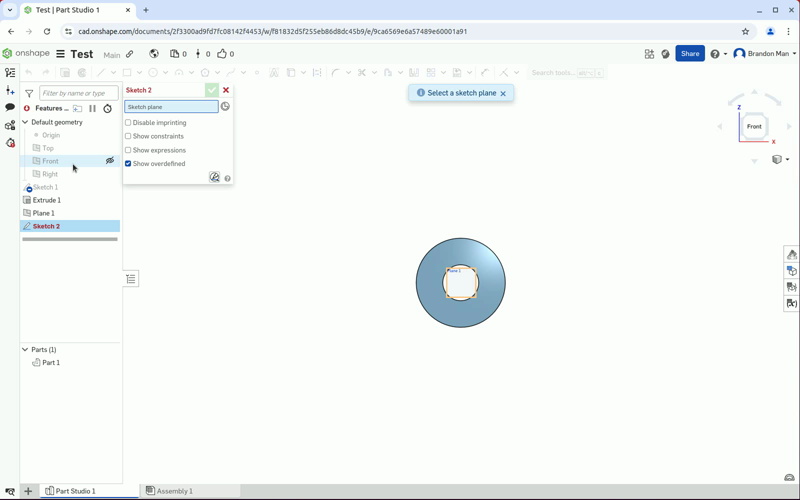
mouse_move(73, 215)
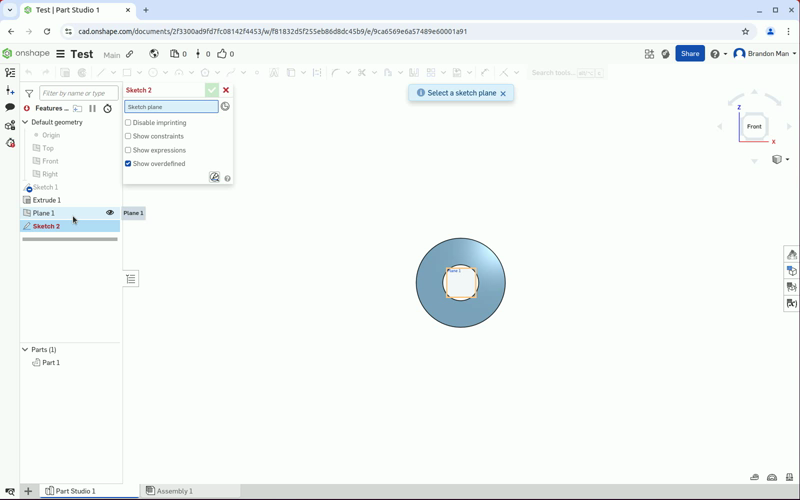
click(73, 215)
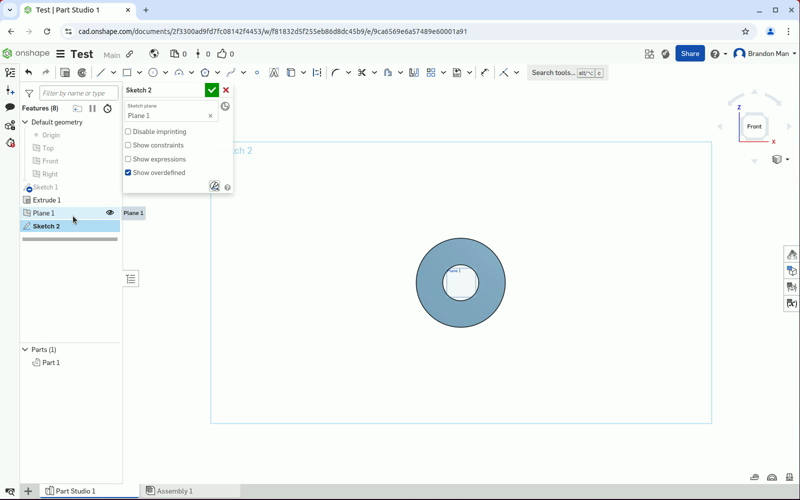
mouse_move(73, 352)
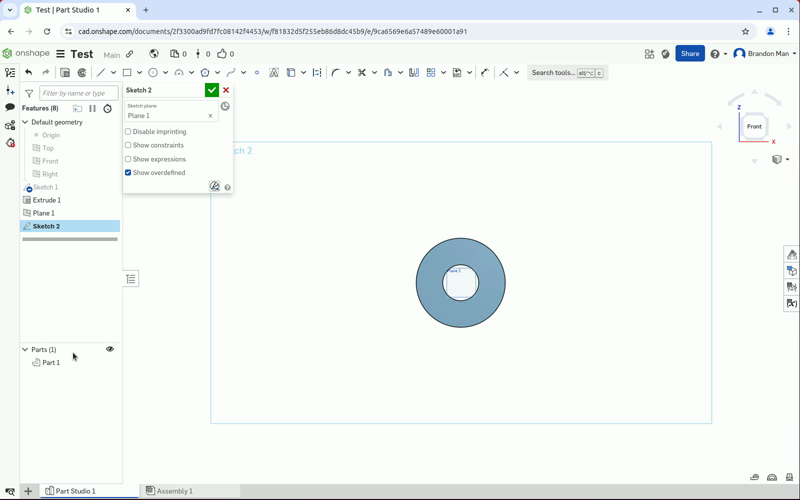
key(y)
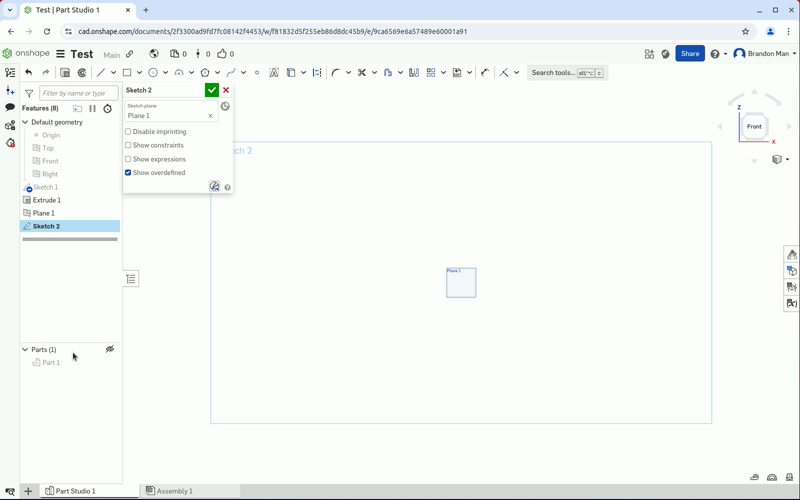
key(c)
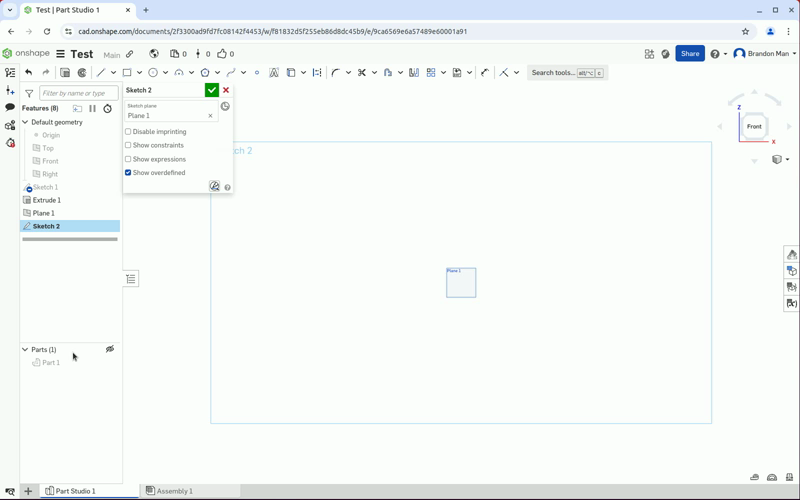
key_down(shift)
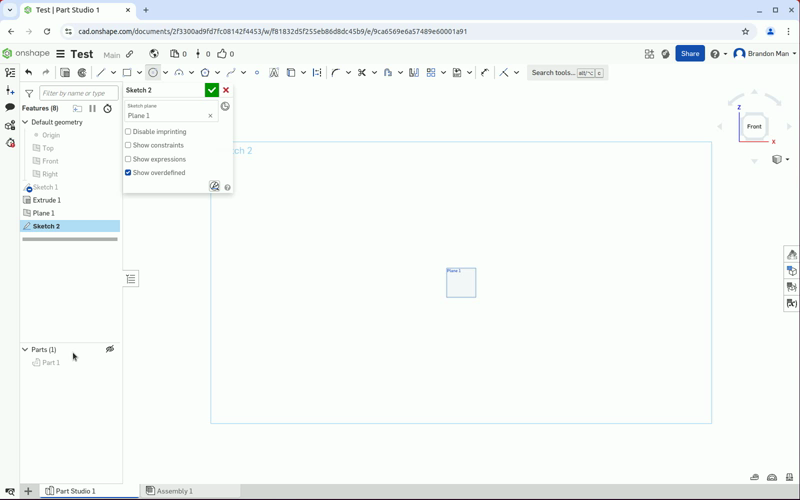
mouse_move(460, 282)
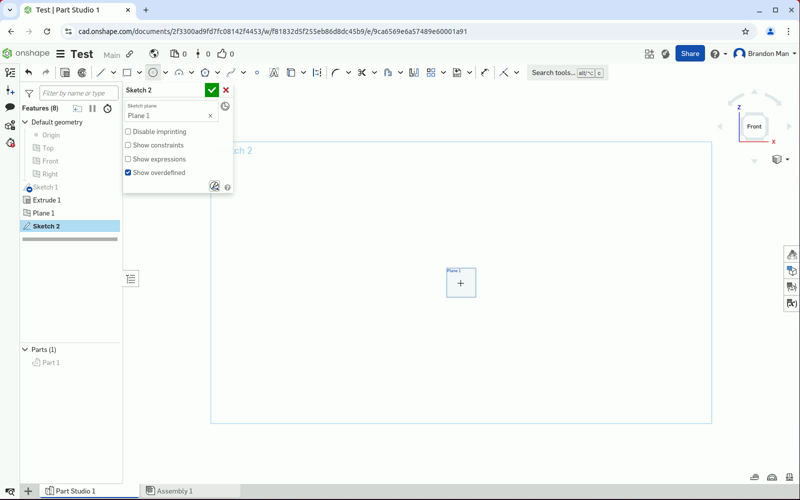
click(460, 282)
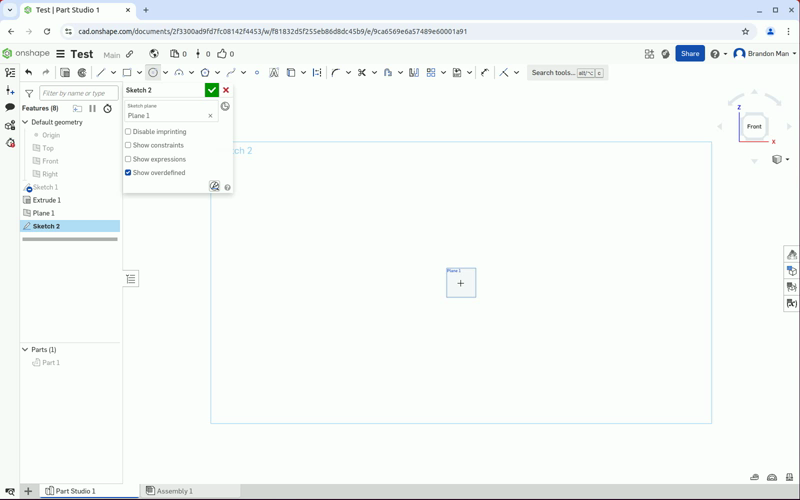
key_up(shift)
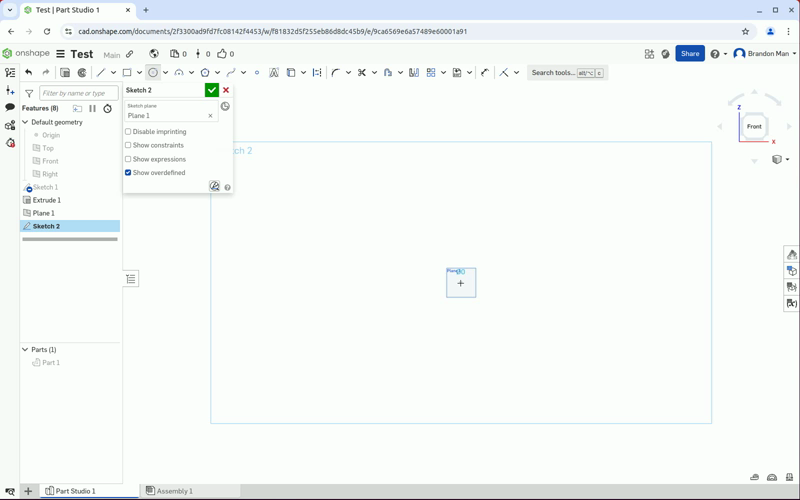
mouse_move(492, 282)
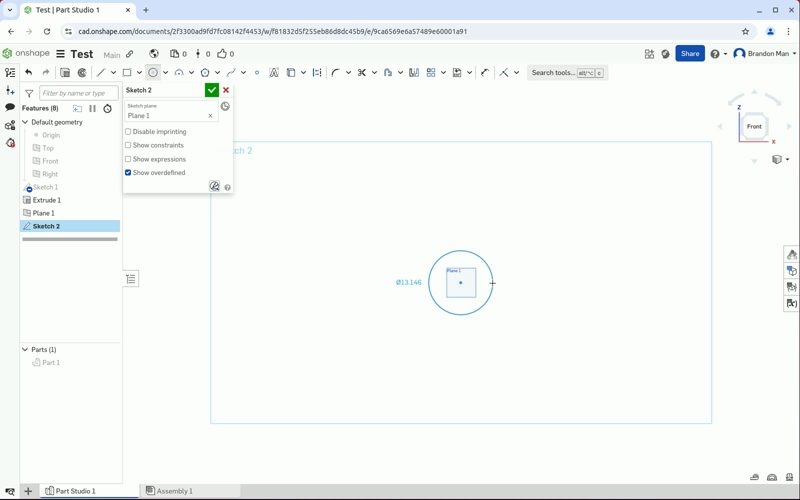
click(492, 282)
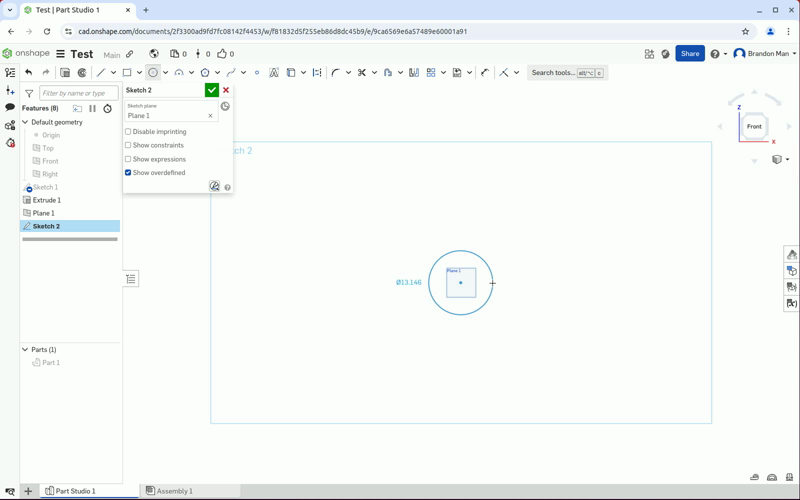
key(esc)
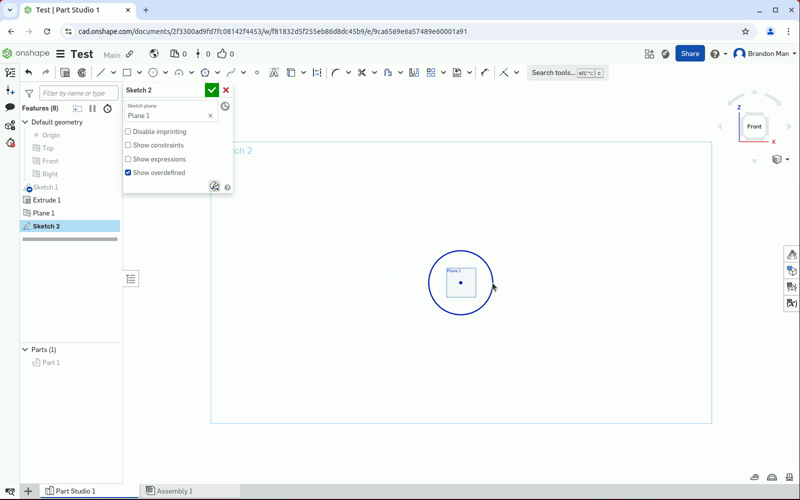
key(c)
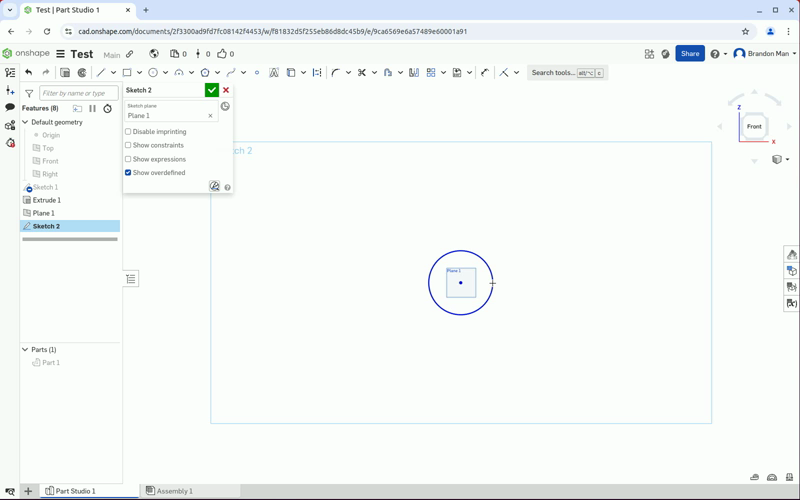
key_down(shift)
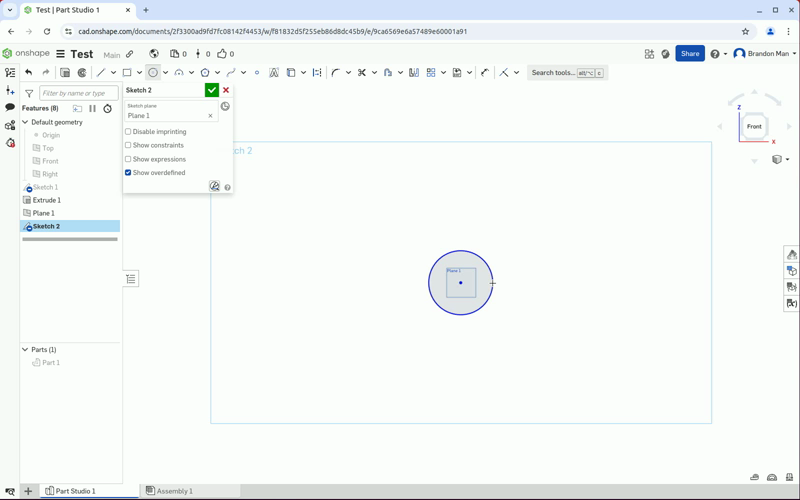
mouse_move(460, 282)
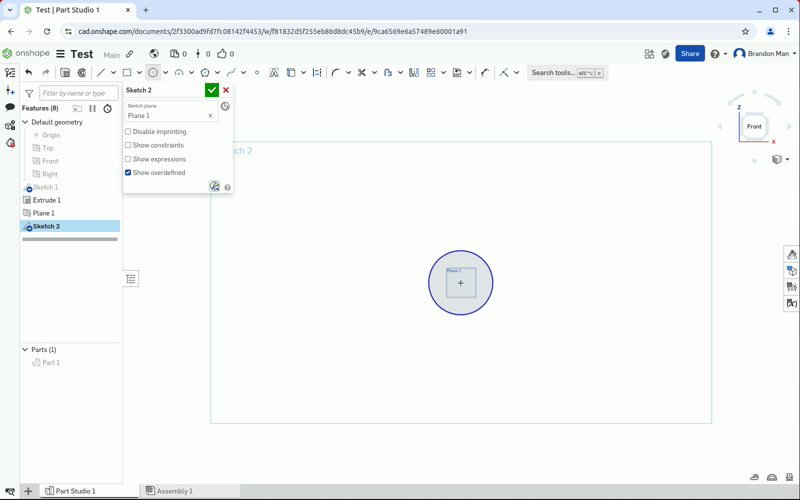
click(460, 282)
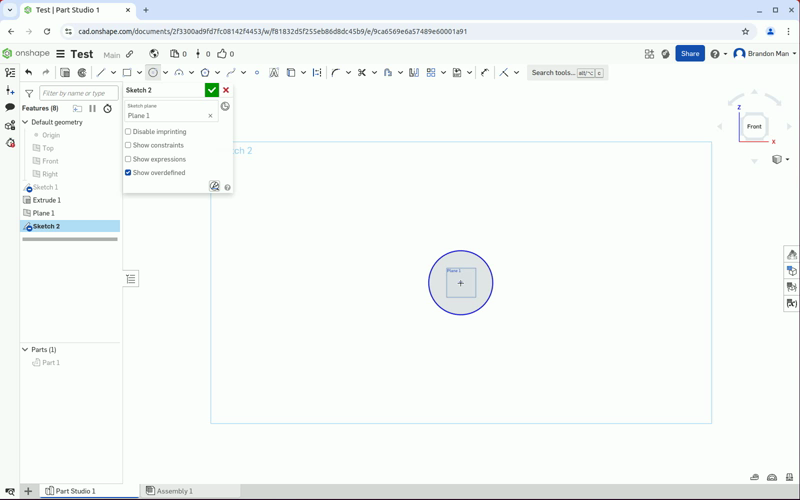
key_up(shift)
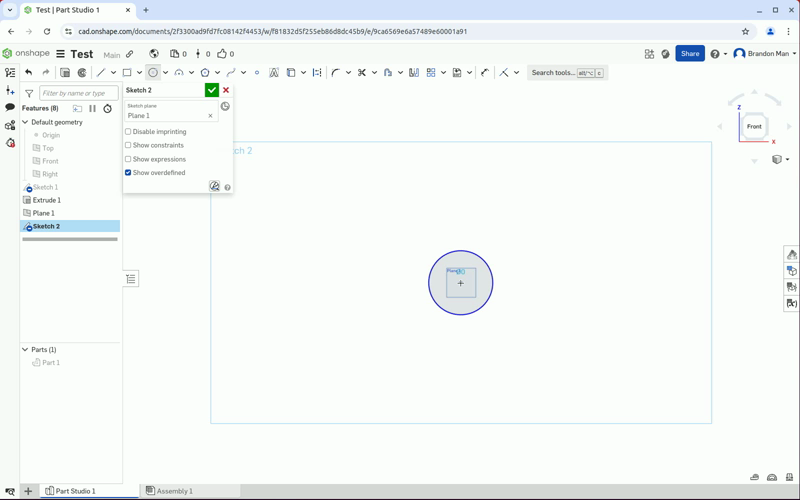
mouse_move(478, 282)
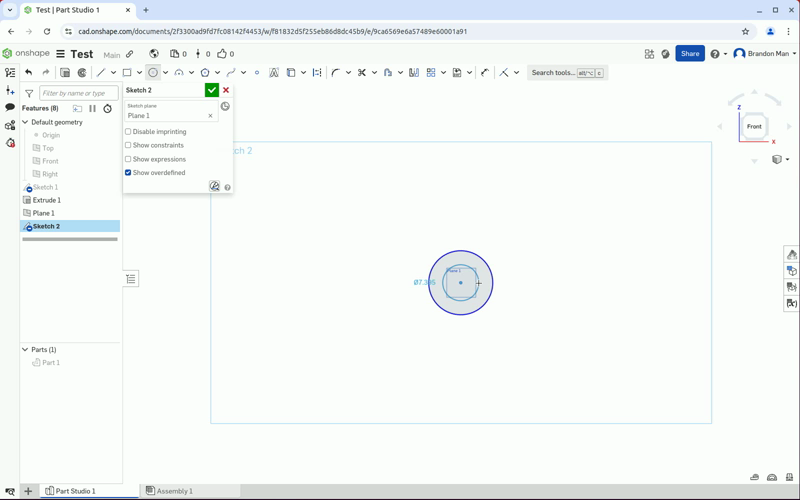
click(478, 282)
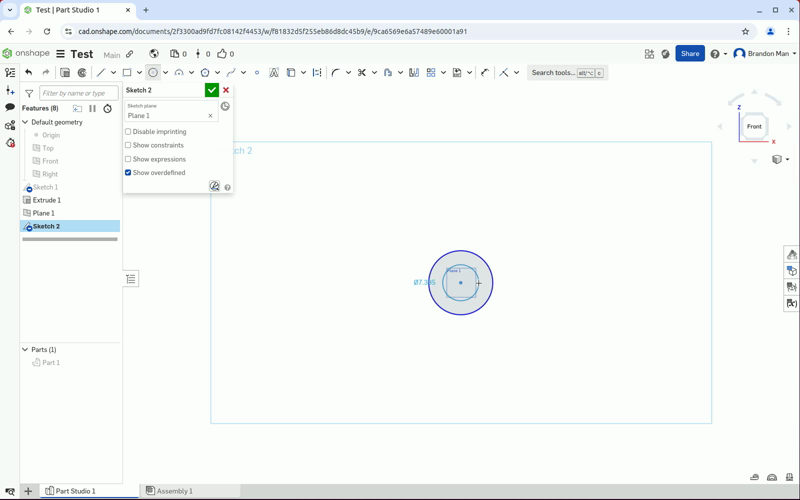
key(esc)
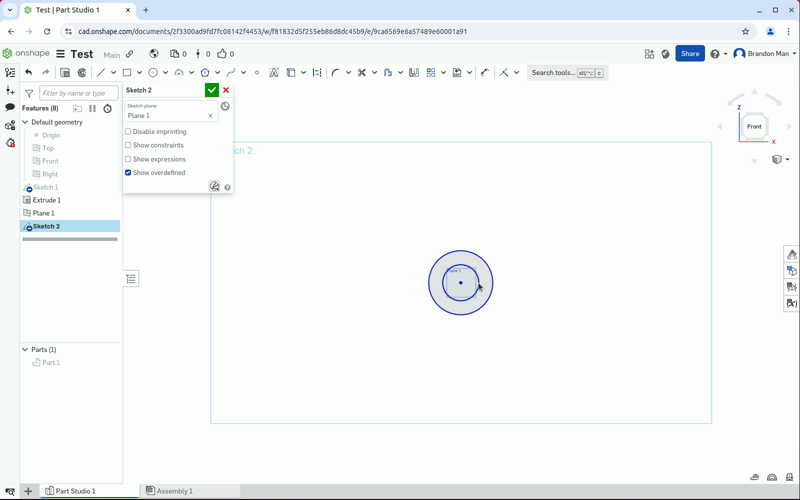
mouse_move(482, 263)
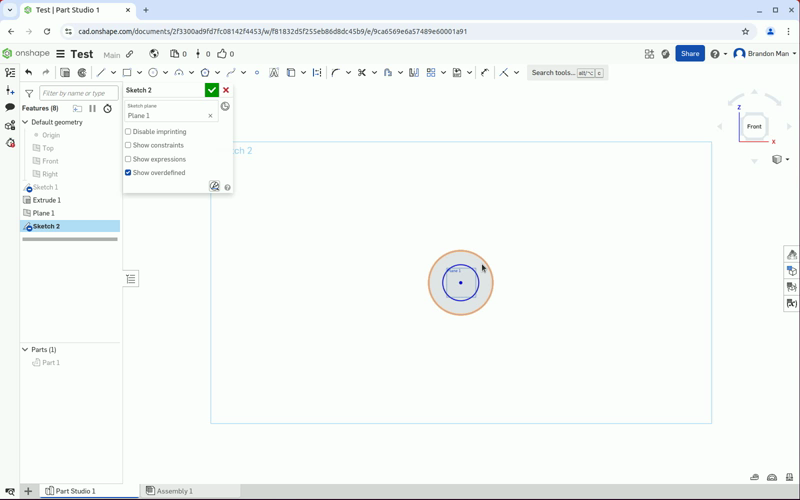
click(482, 263)
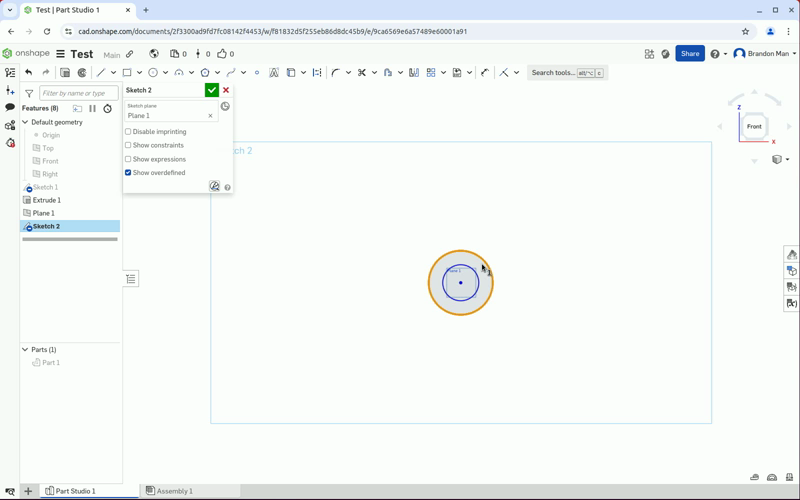
mouse_move(73, 352)
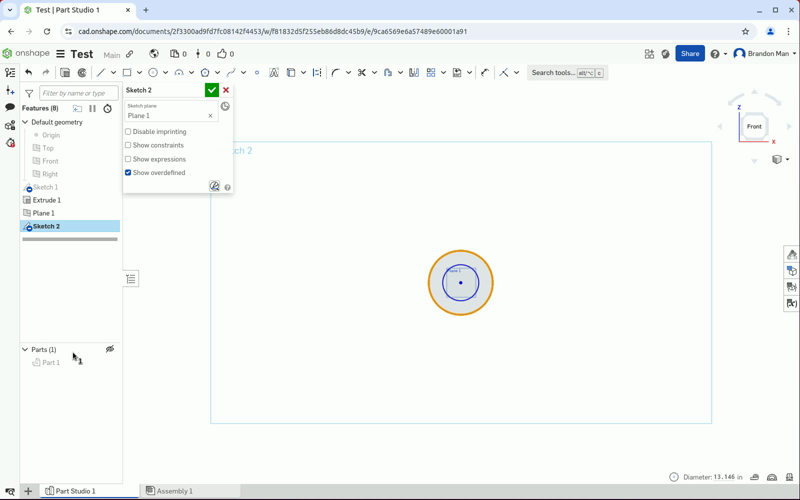
key(shift+y)
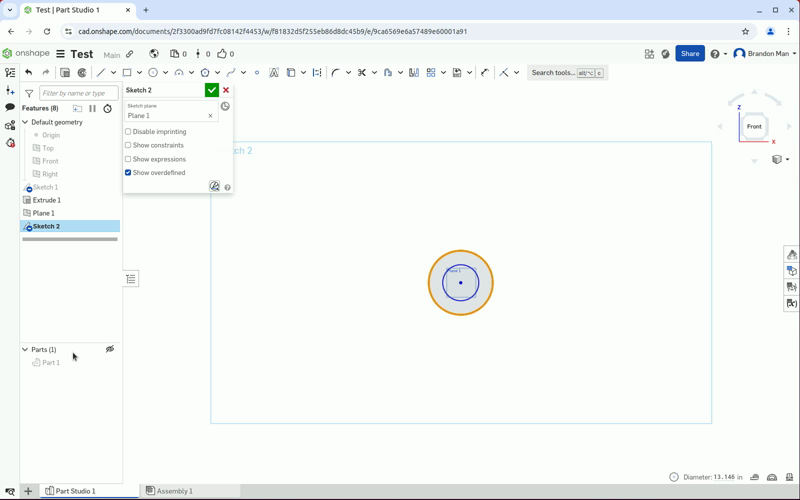
key(shift+e)
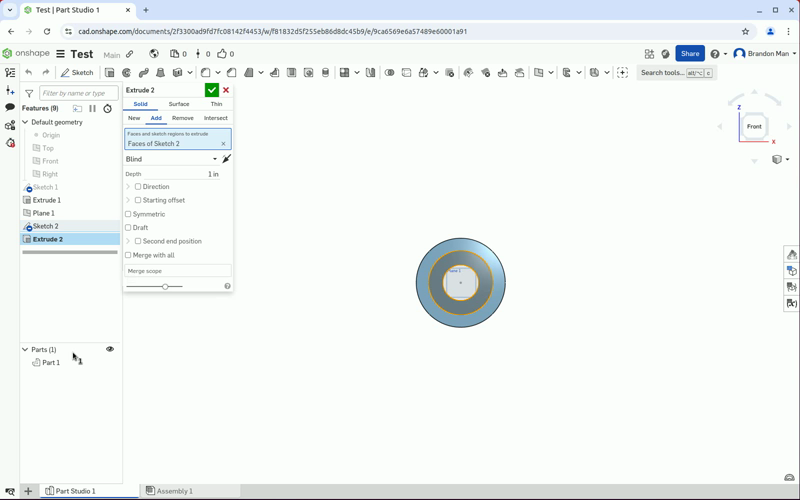
mouse_move(143, 106)
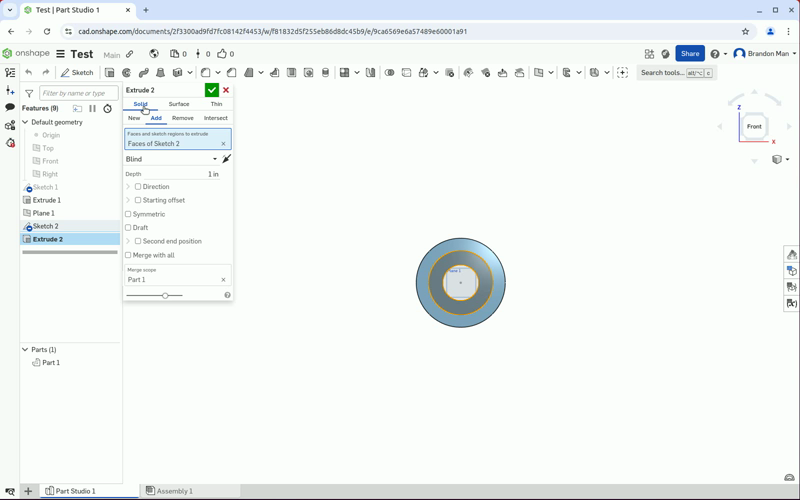
click(143, 106)
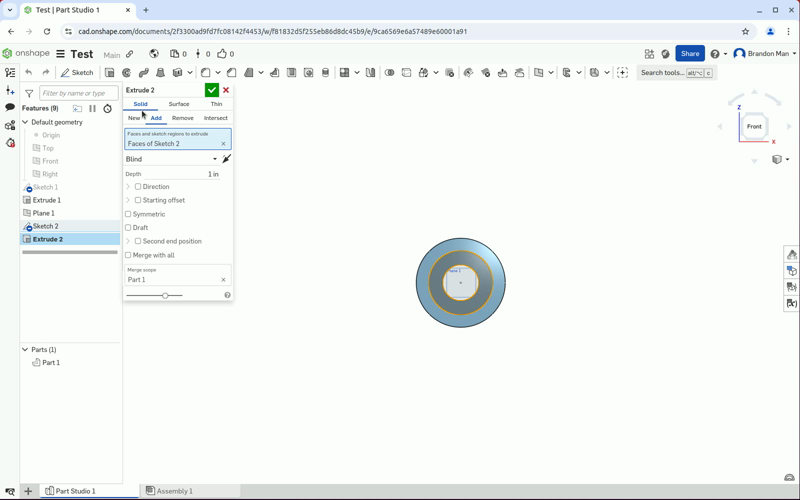
mouse_move(137, 120)
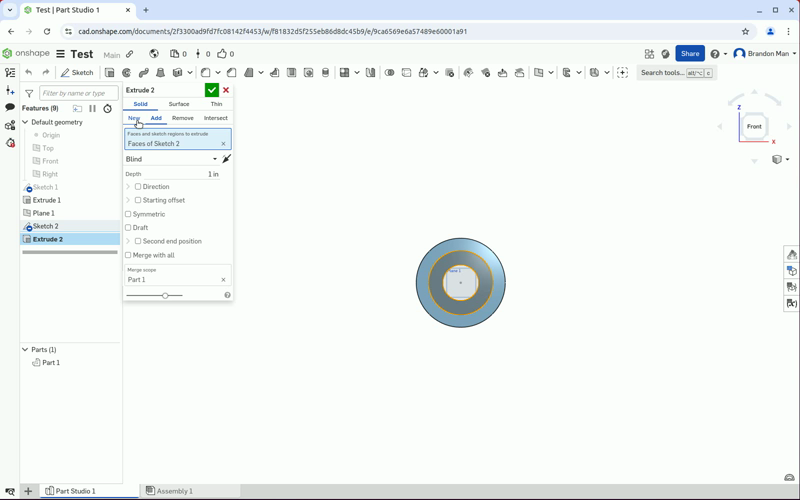
click(137, 120)
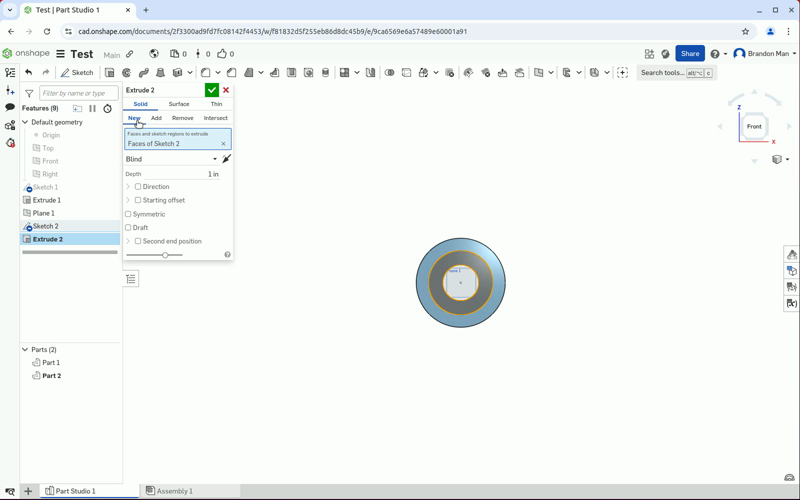
key(tab, 4)
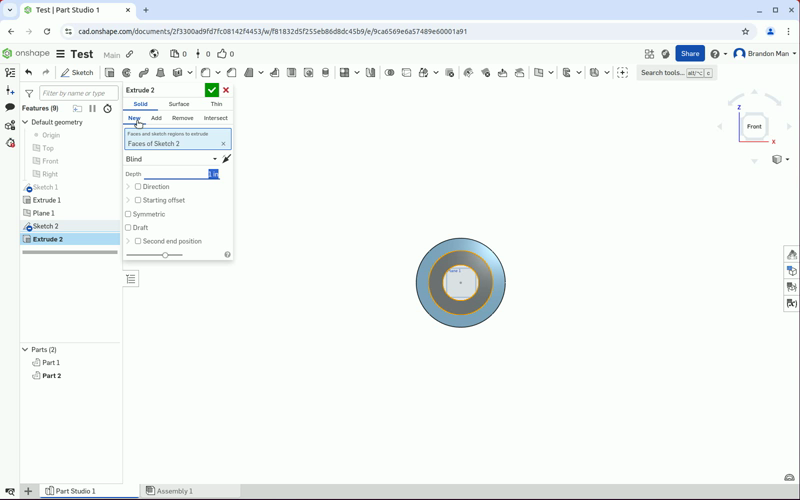
text(1.204)
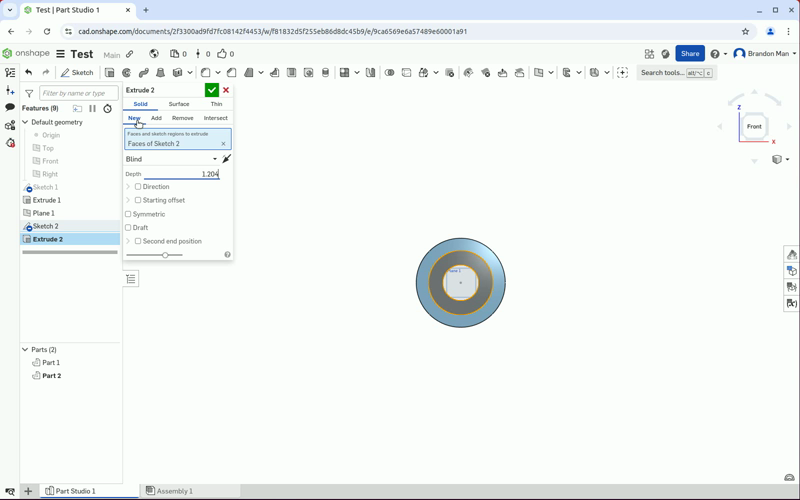
key(enter)
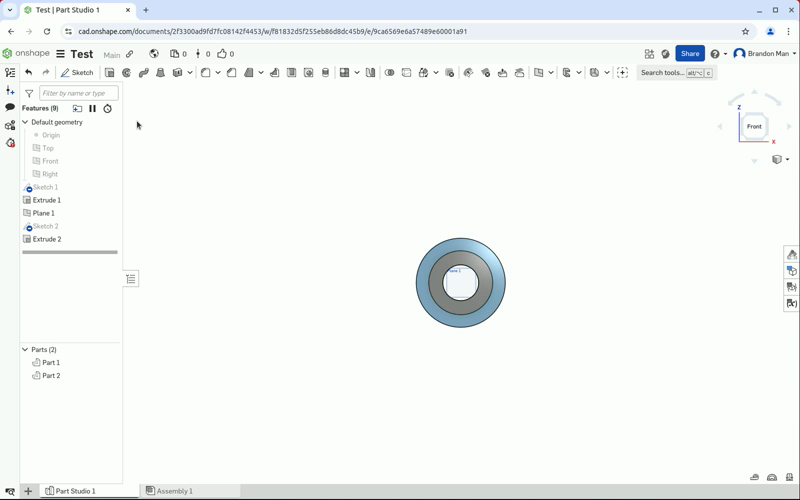
key(shift+h)
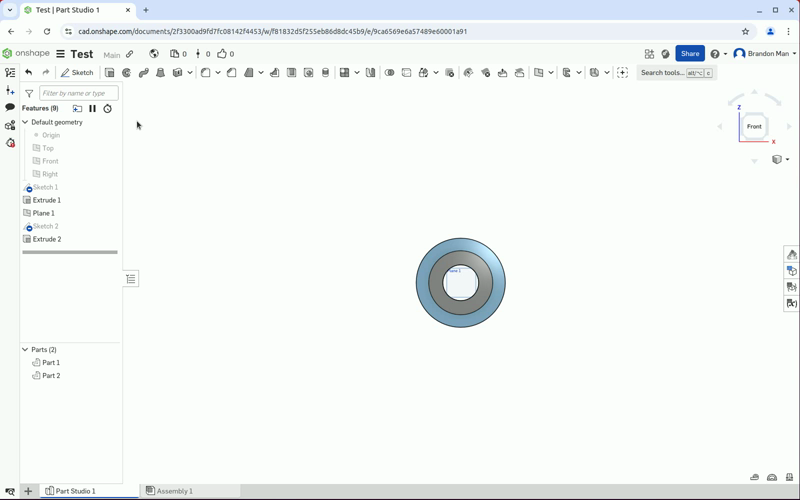
key(shift+h)
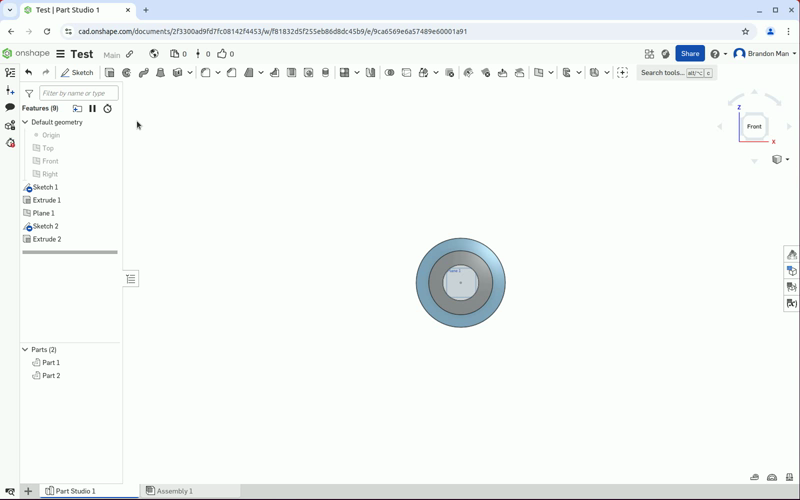
key(shift+7)
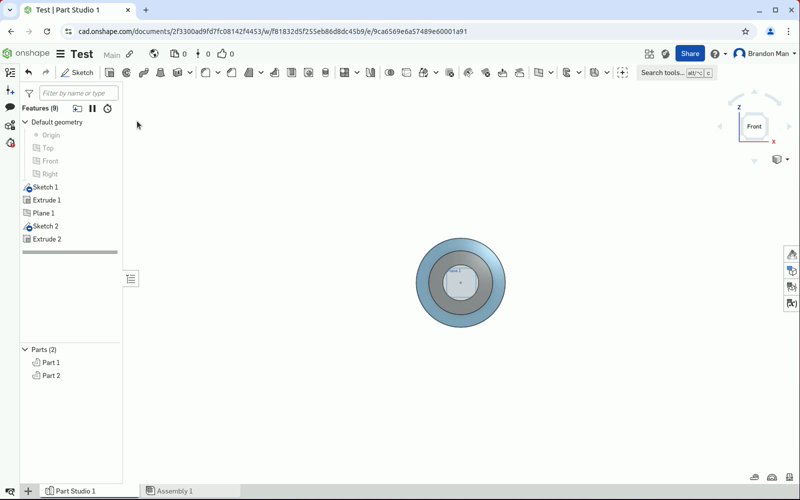
key(left, 2)
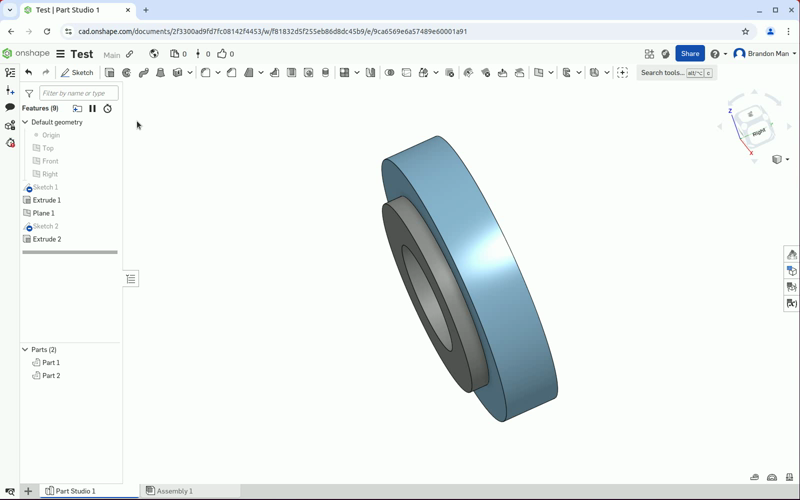
key(down, 2)
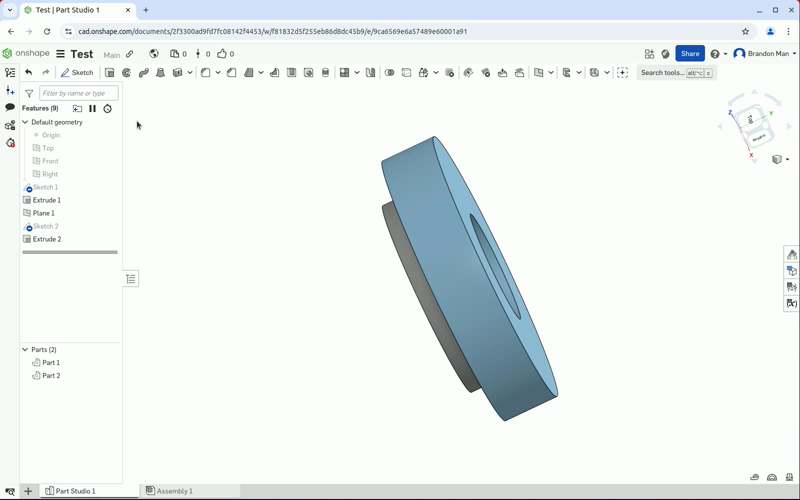
key(up, 2)
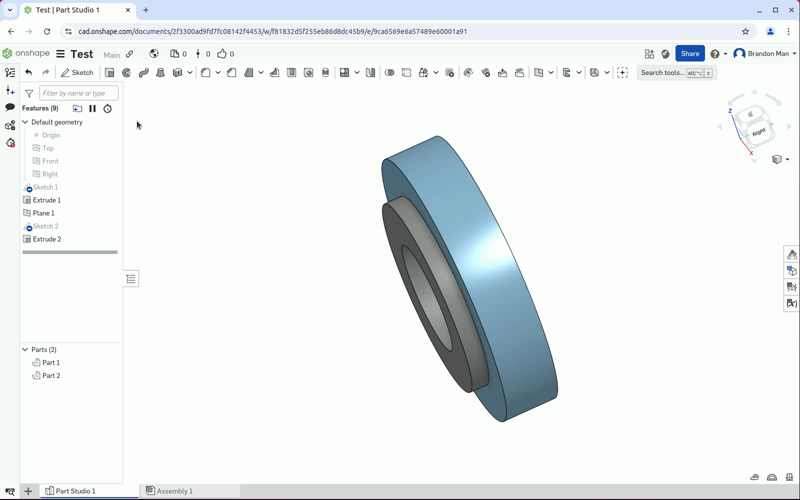
key(right, 2)
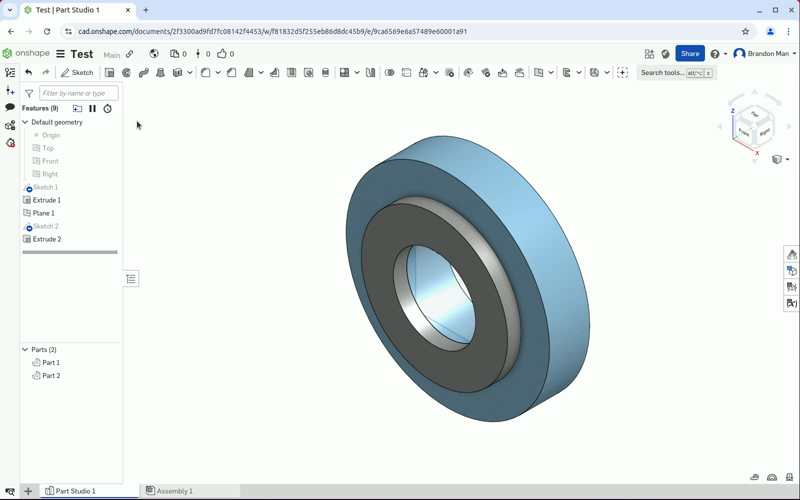
mouse_move(73, 189)
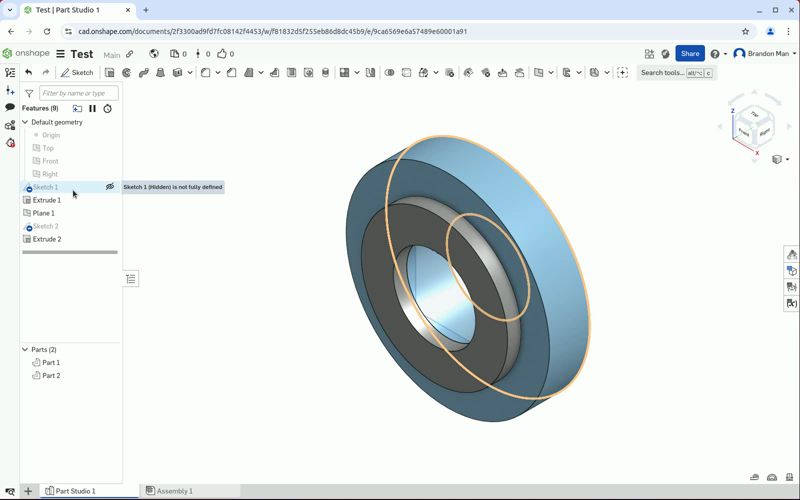
click(73, 189)